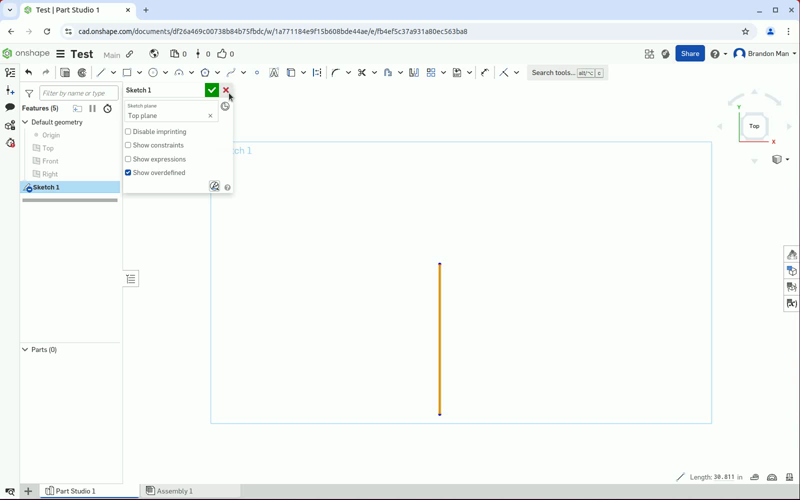
key(shift+h)
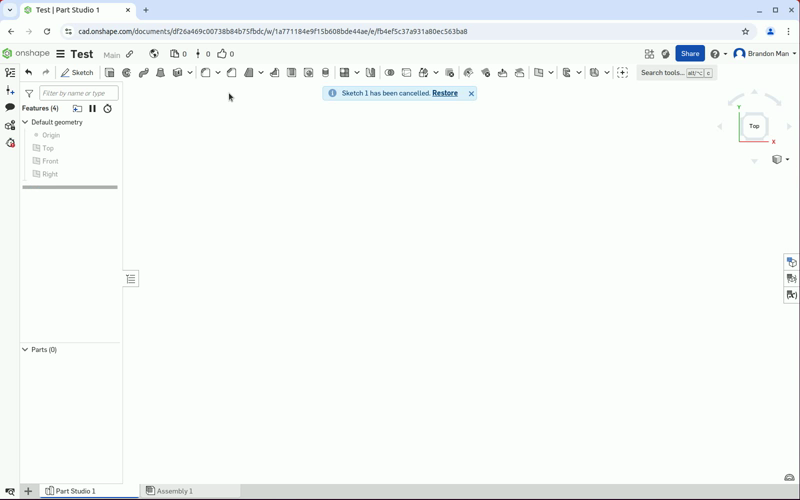
mouse_move(73, 352)
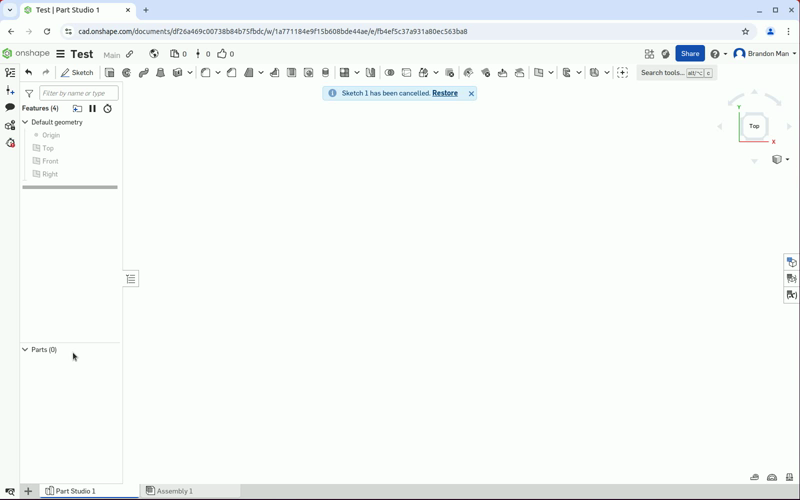
key(y)
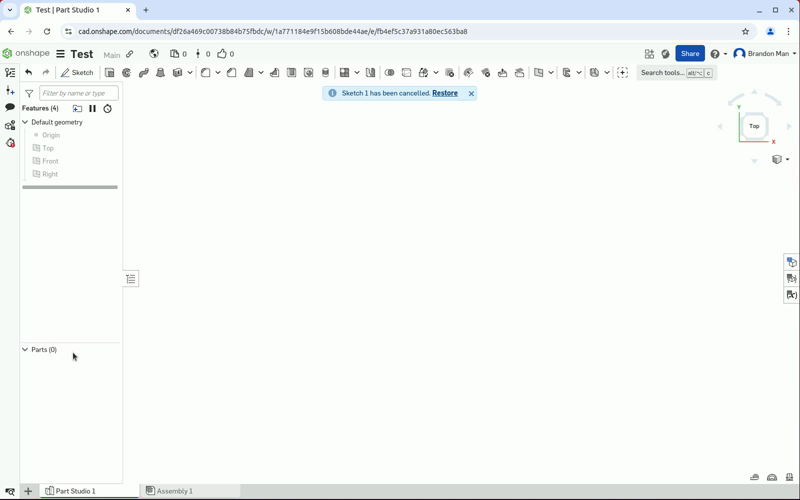
key(shift+p)
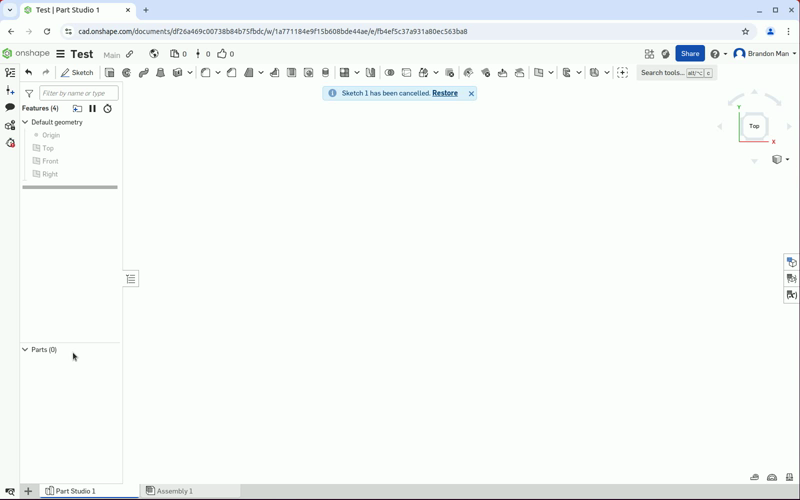
key(space)
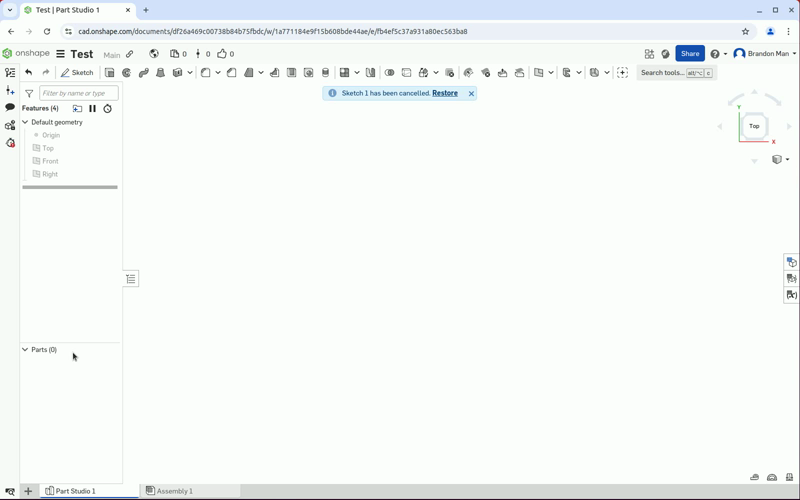
key_down(shift)
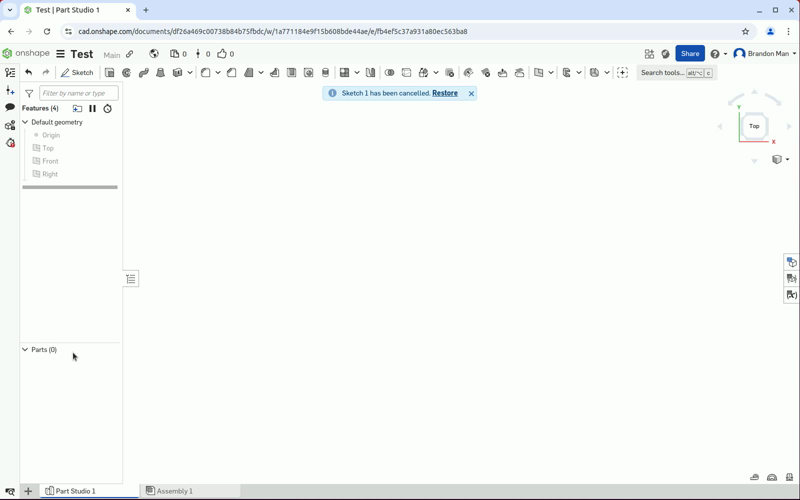
key(up)
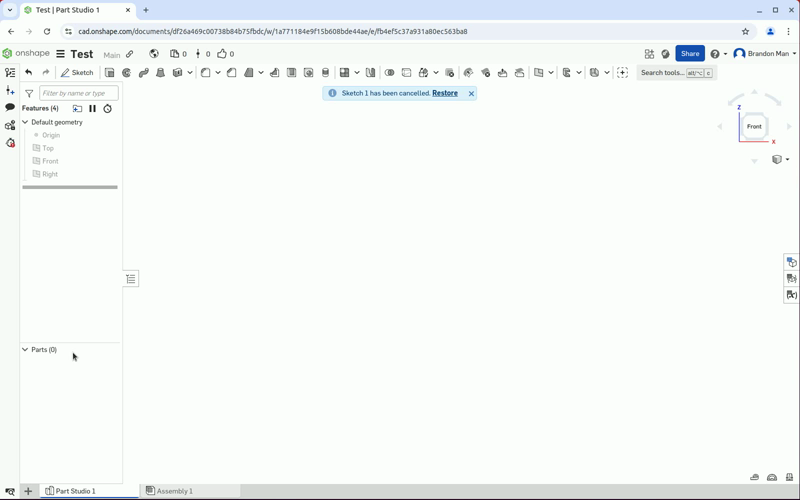
key_up(shift)
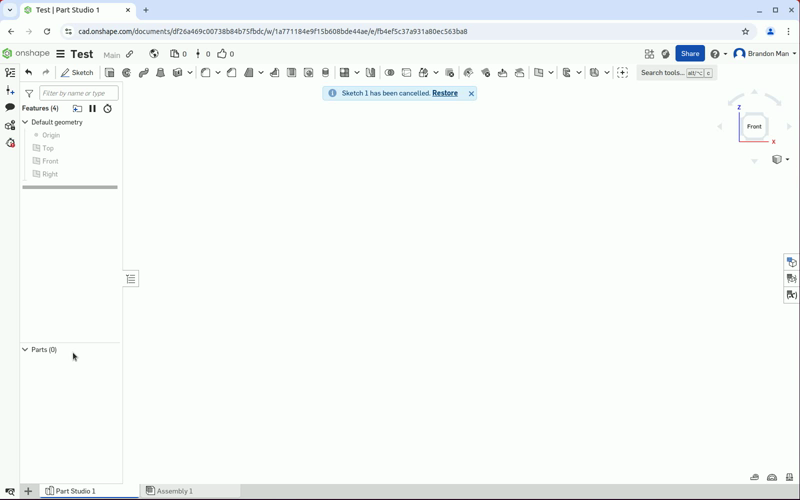
mouse_move(73, 352)
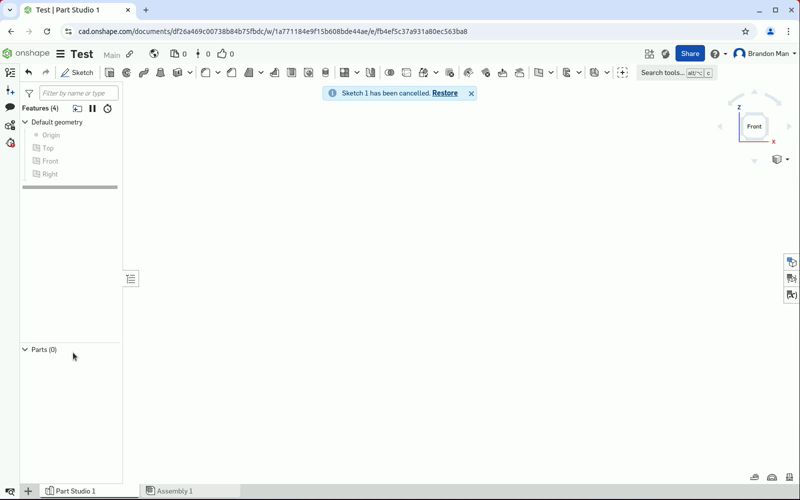
key(shift+y)
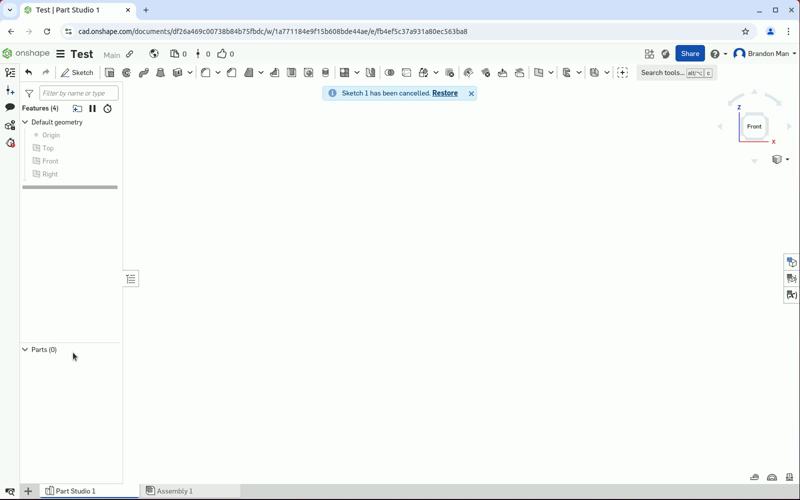
key(shift+s)
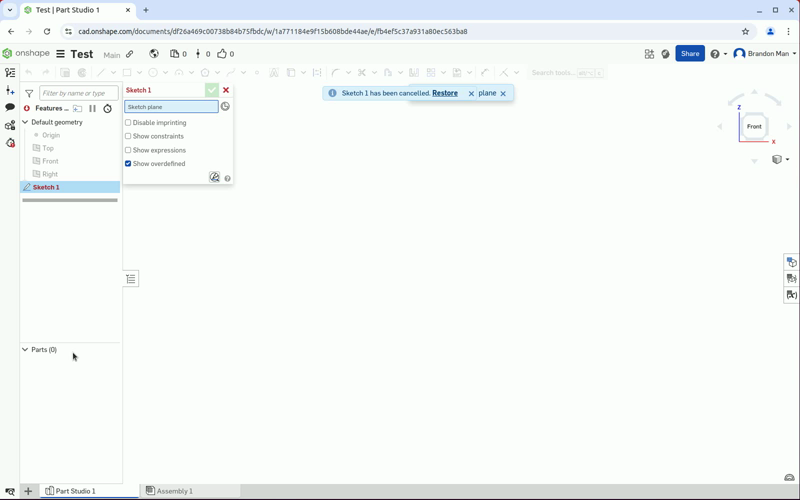
mouse_move(73, 163)
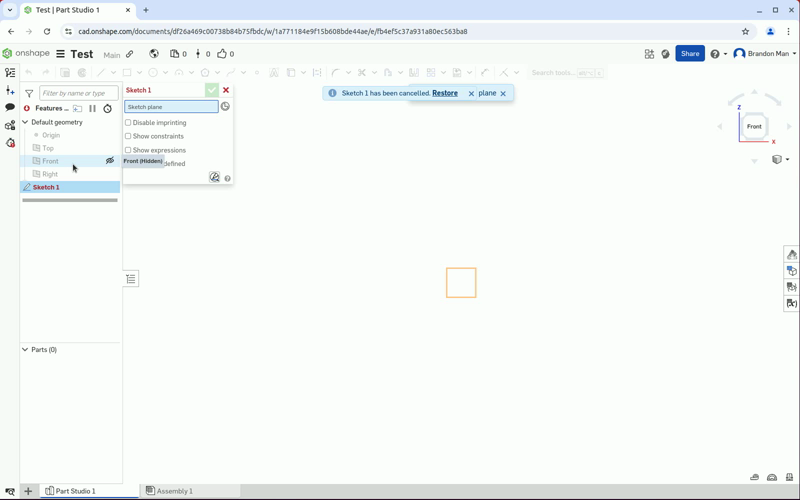
click(73, 163)
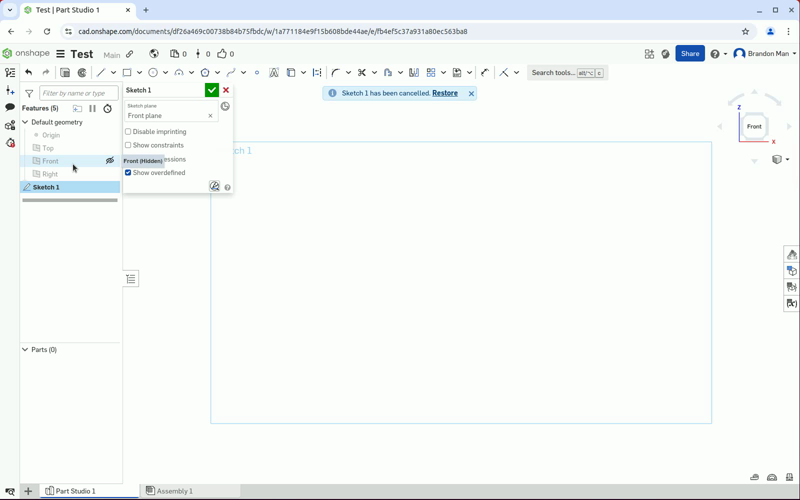
mouse_move(73, 352)
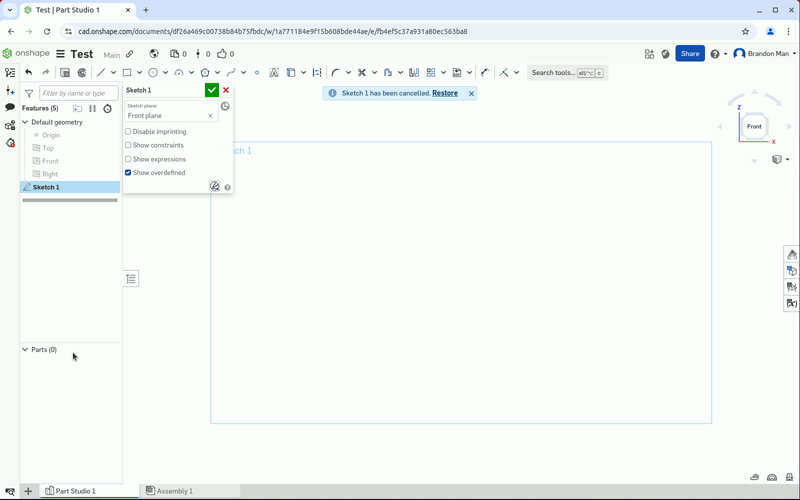
key(y)
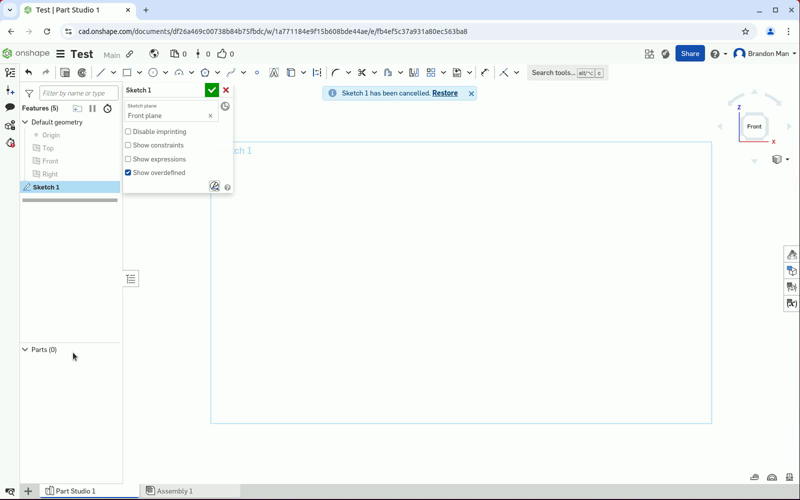
key(c)
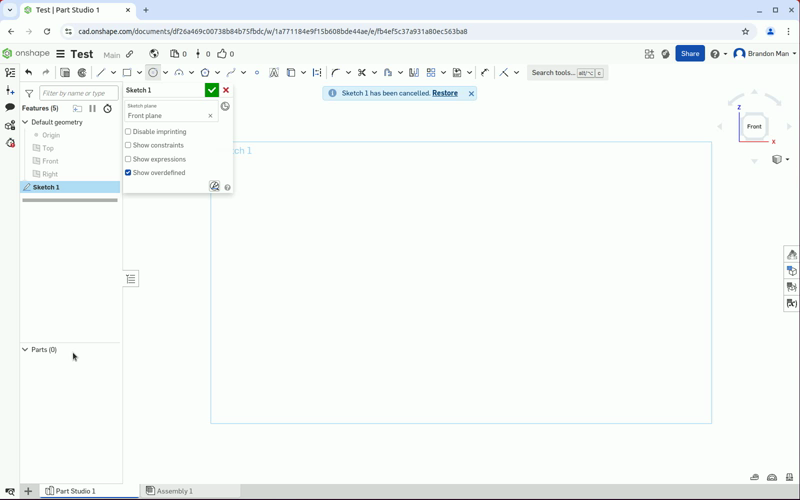
key_down(shift)
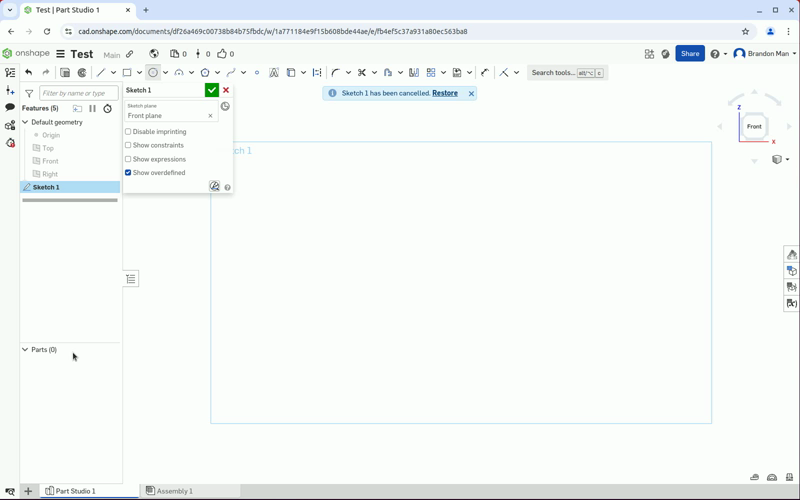
mouse_move(461, 282)
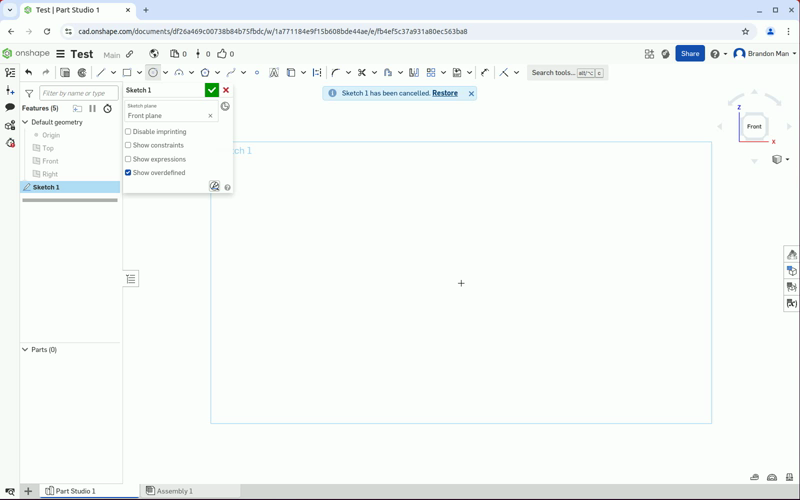
click(461, 282)
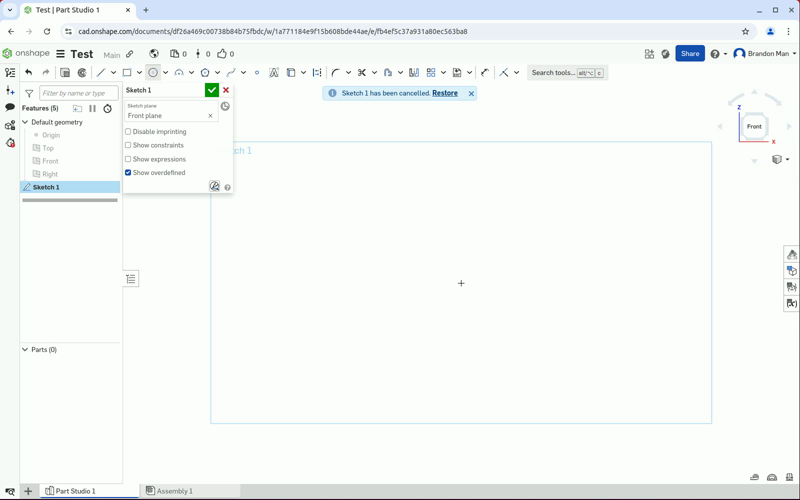
key_up(shift)
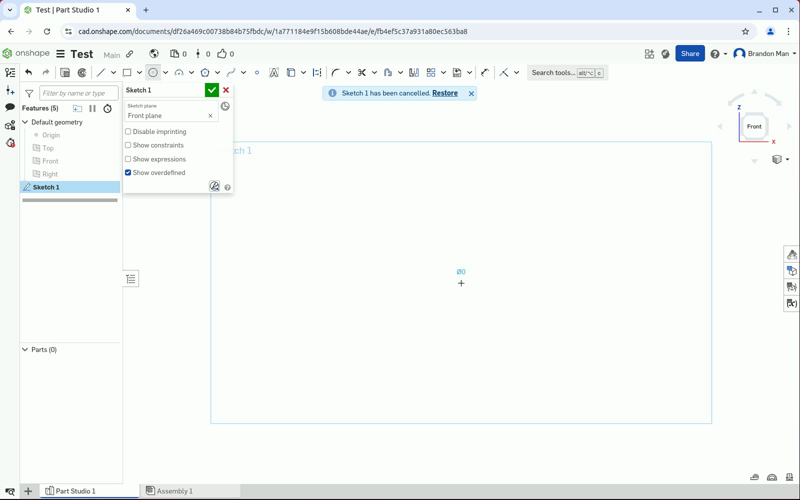
mouse_move(499, 282)
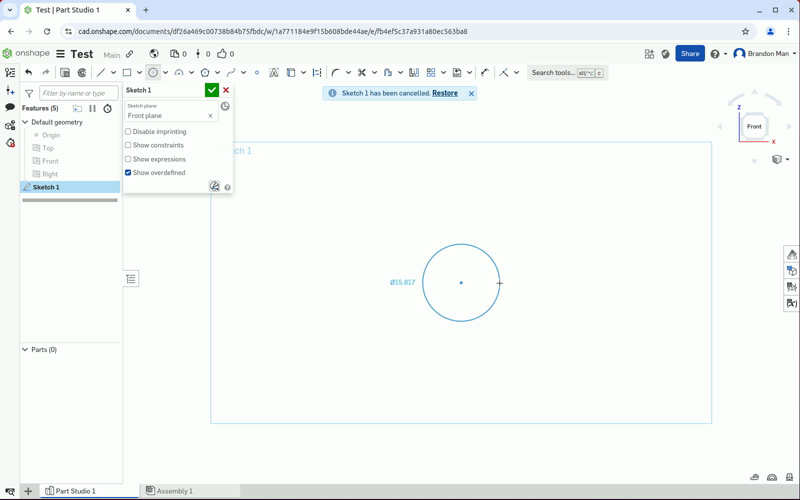
click(499, 282)
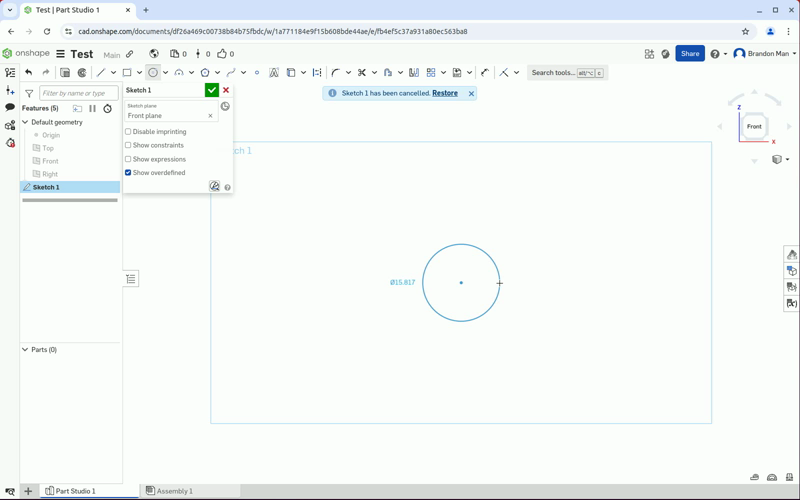
key(esc)
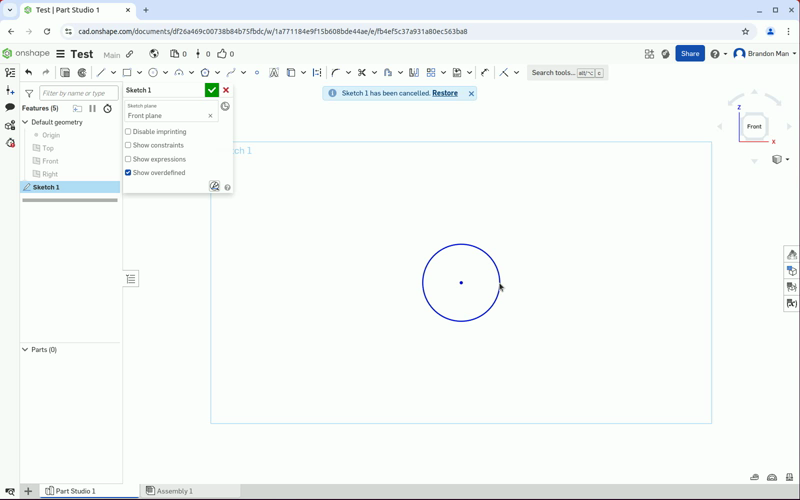
key(c)
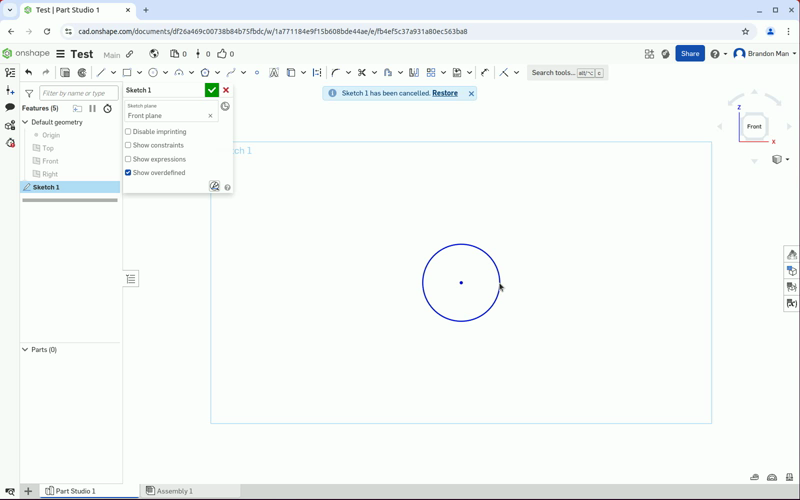
key_down(shift)
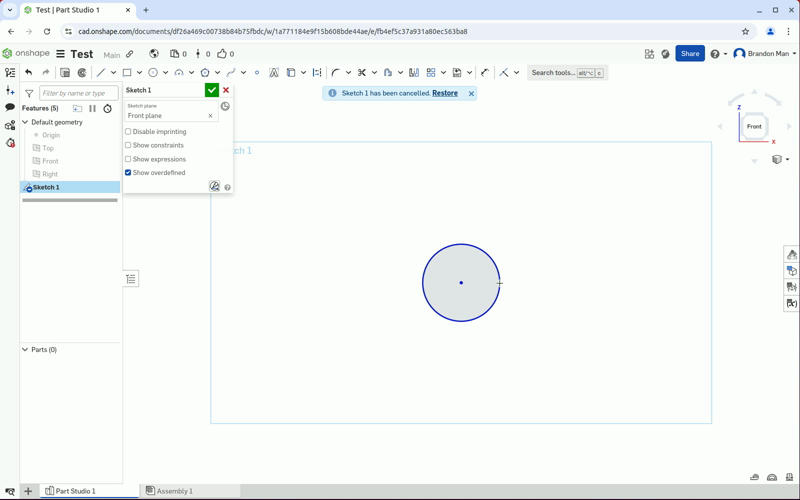
mouse_move(461, 282)
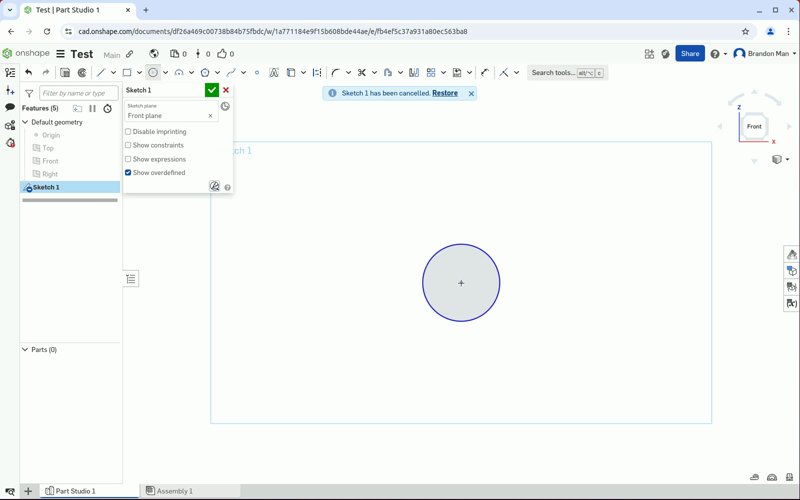
click(461, 282)
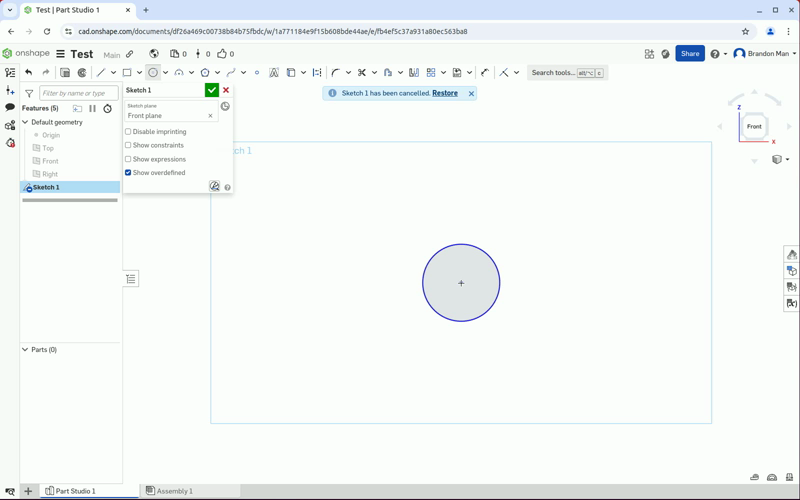
key_up(shift)
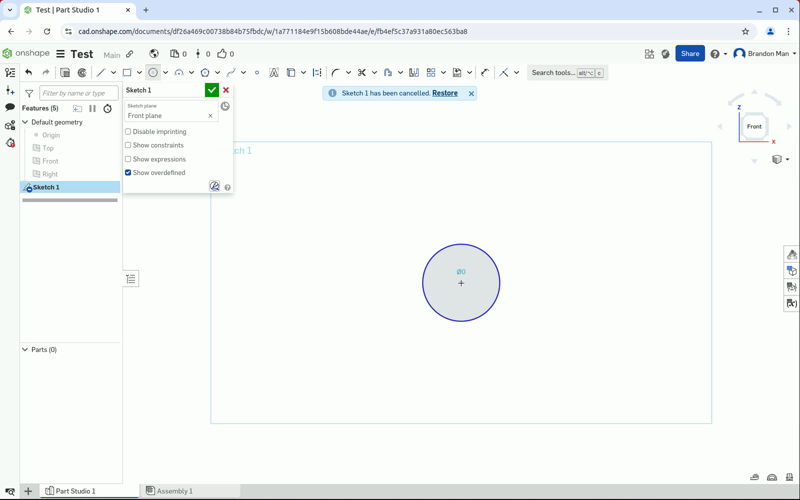
mouse_move(472, 282)
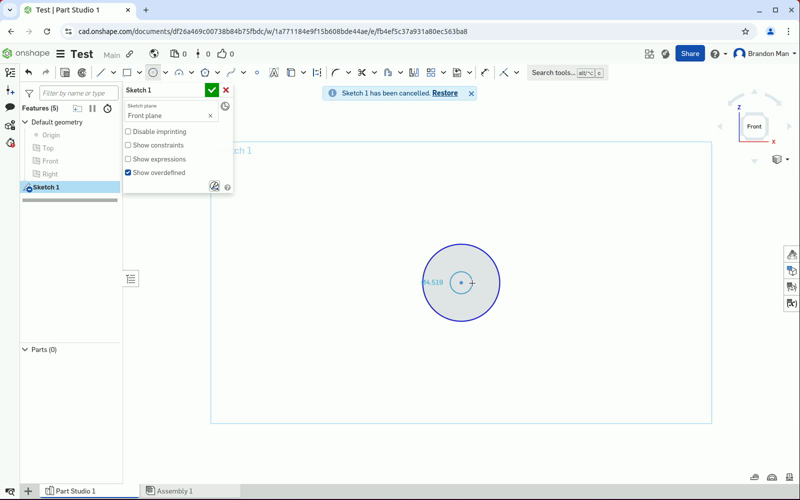
click(472, 282)
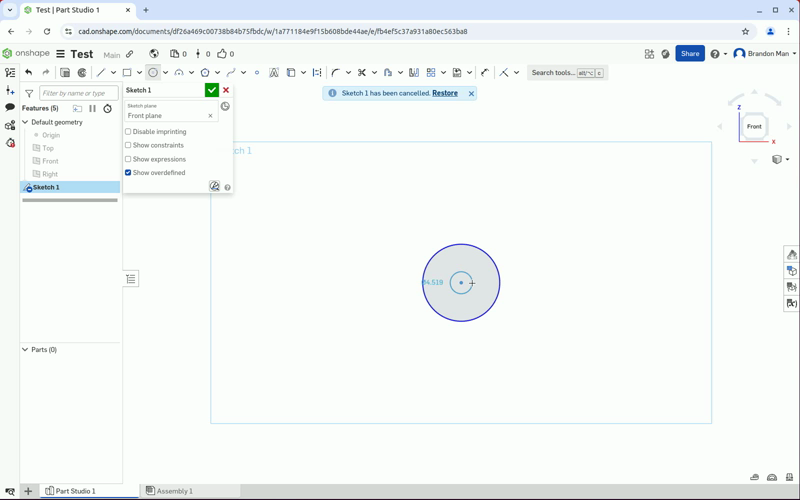
key(esc)
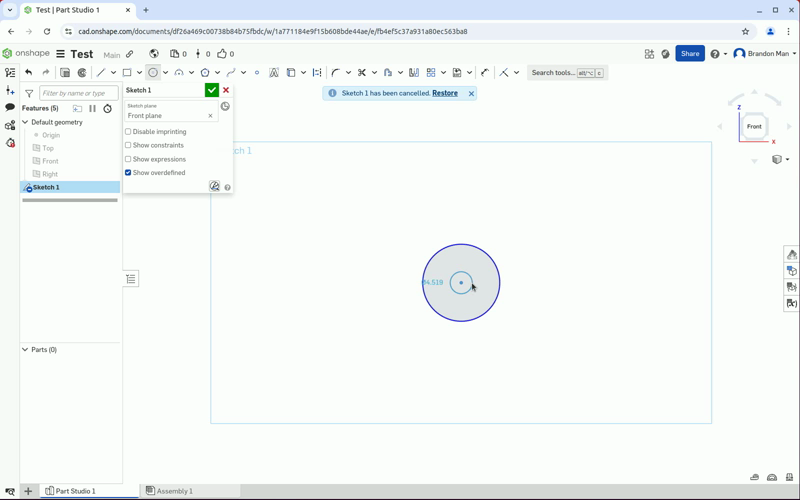
mouse_move(439, 258)
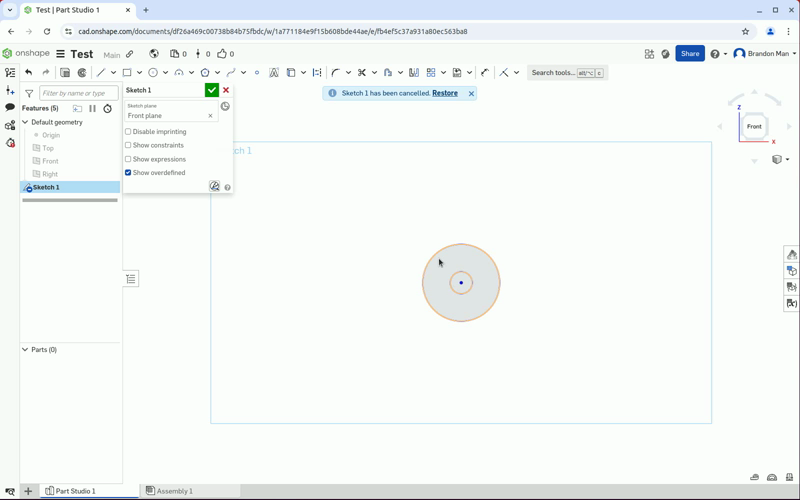
click(439, 258)
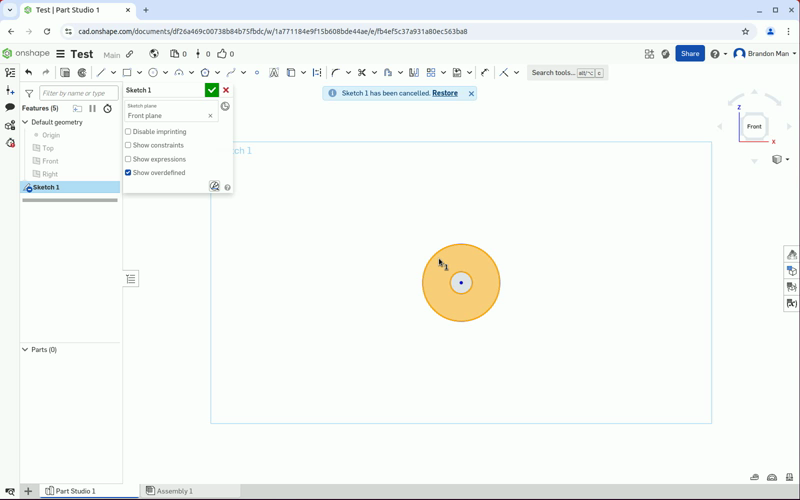
mouse_move(73, 352)
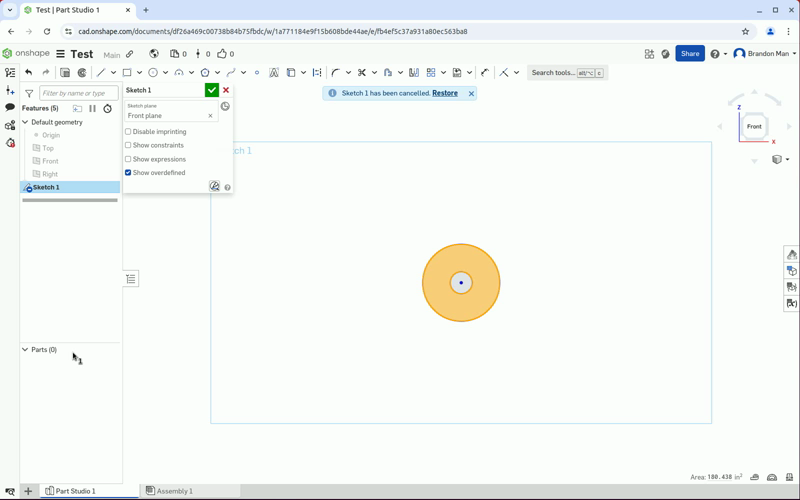
key(shift+y)
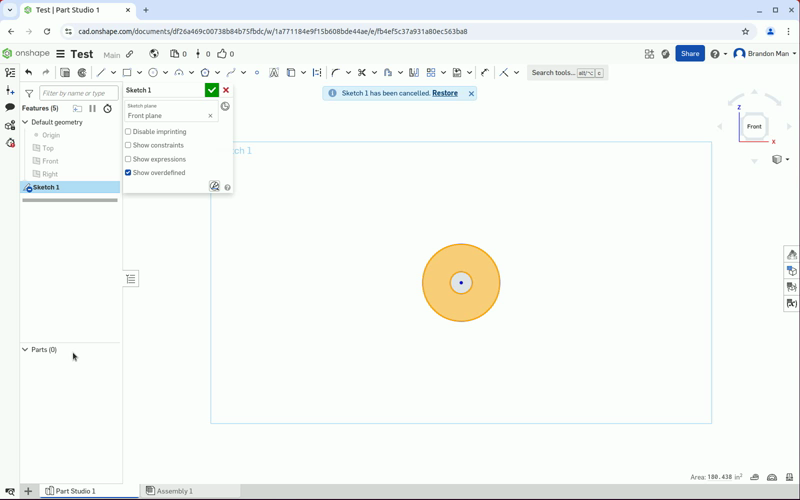
key(shift+e)
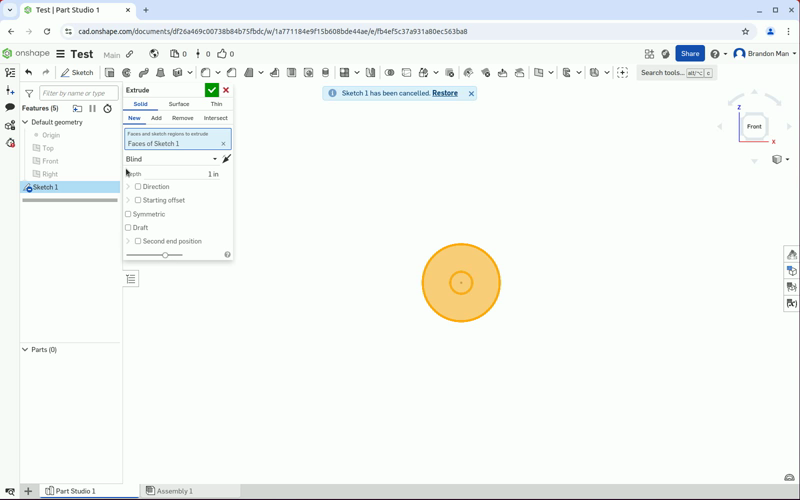
mouse_move(143, 106)
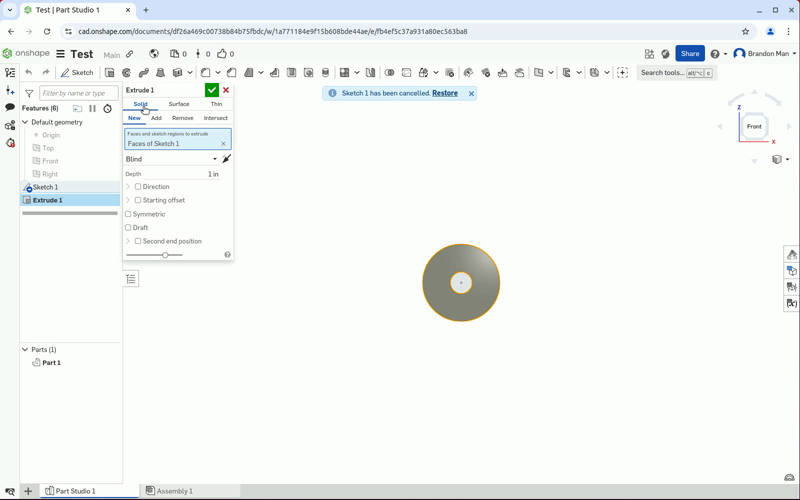
click(143, 106)
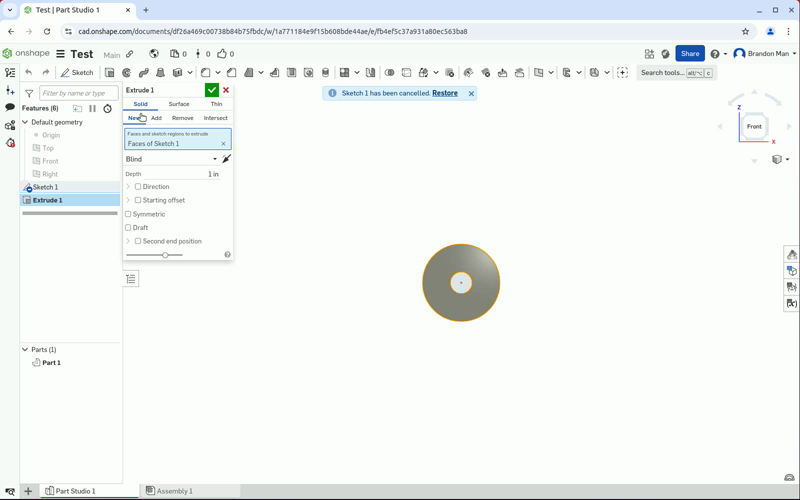
mouse_move(137, 120)
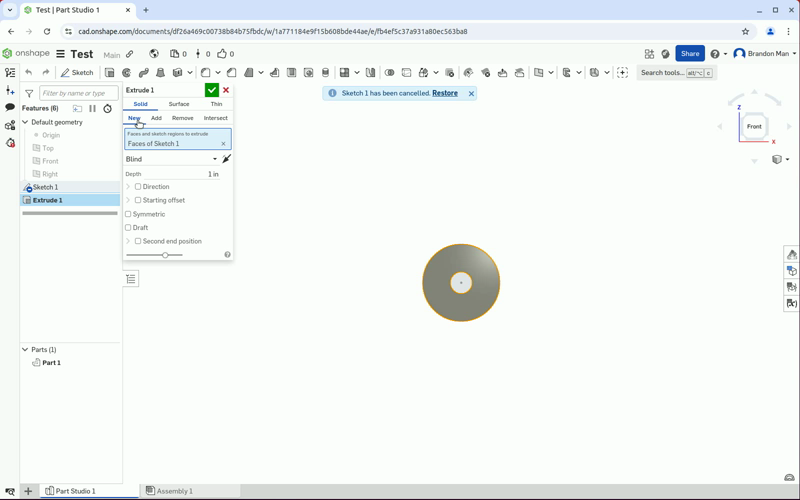
click(137, 120)
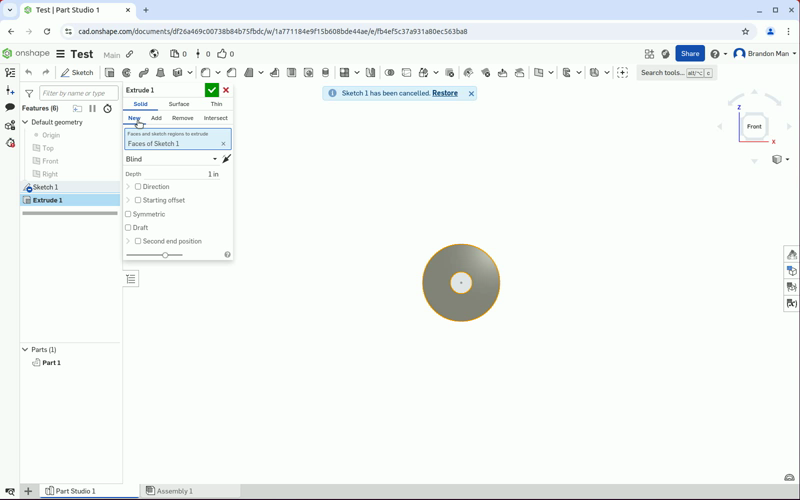
key(tab, 4)
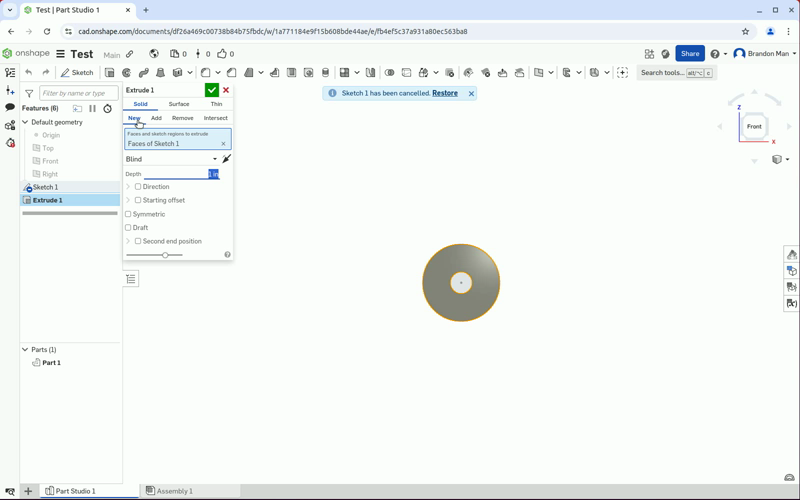
text(-23.108)
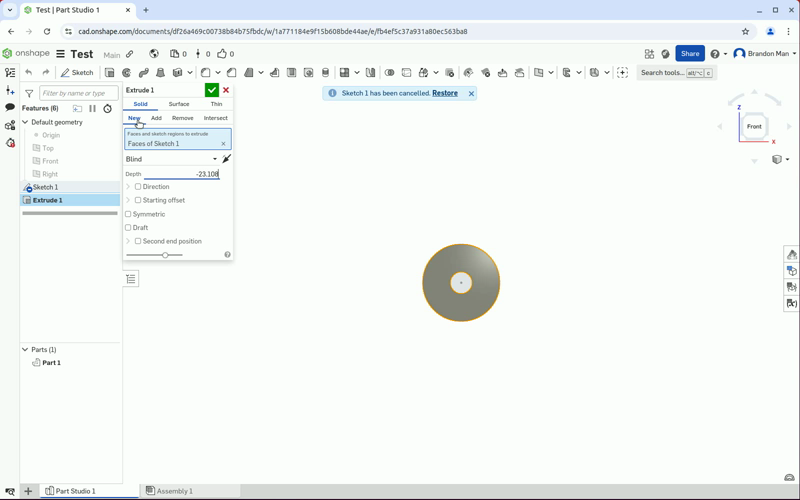
key(enter)
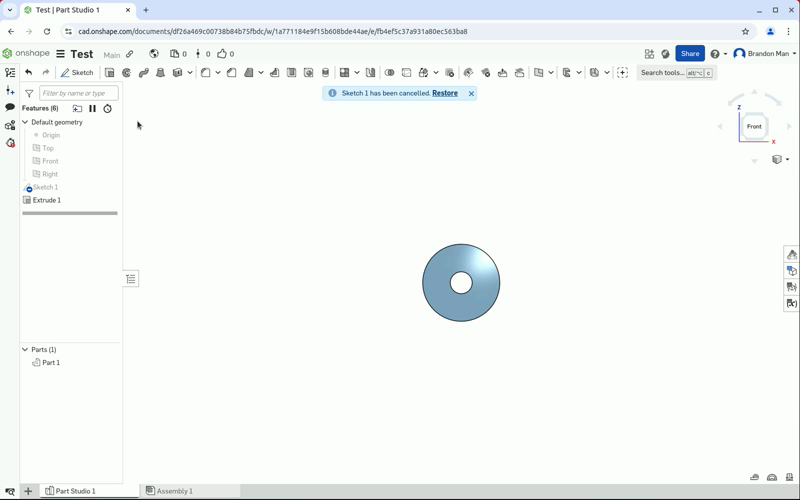
key(shift+h)
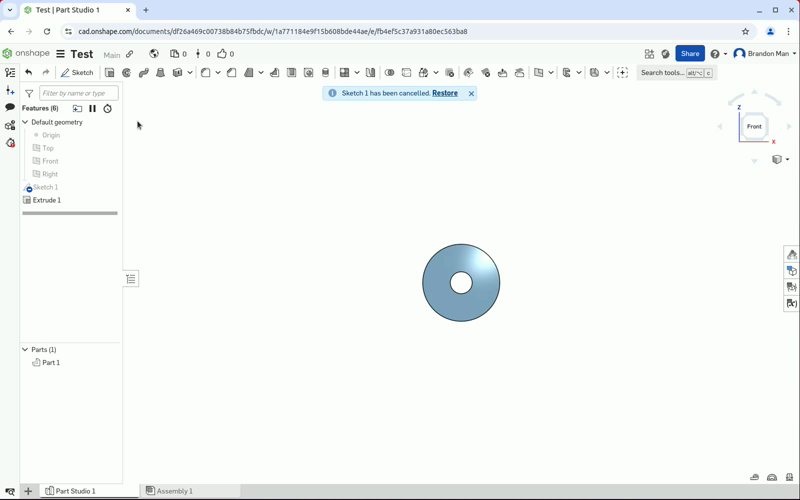
key(shift+h)
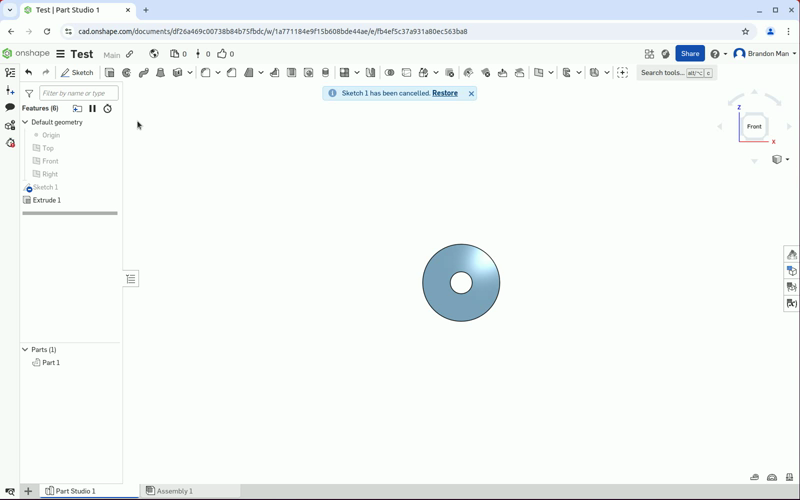
mouse_move(73, 189)
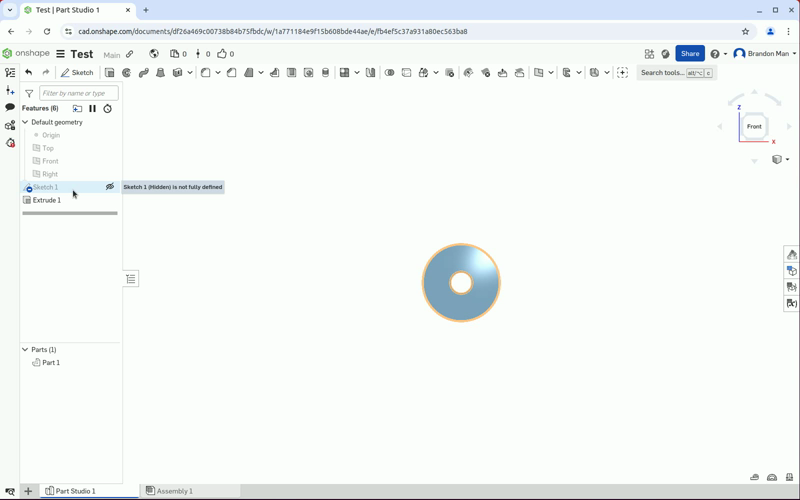
click(73, 189)
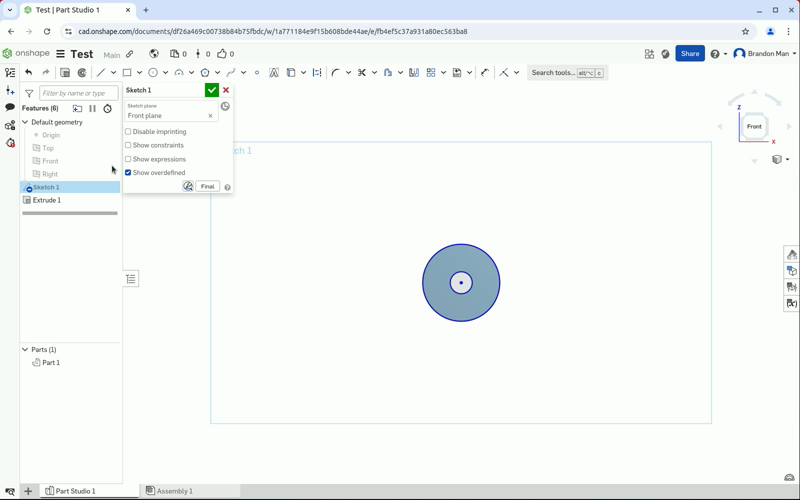
mouse_move(229, 92)
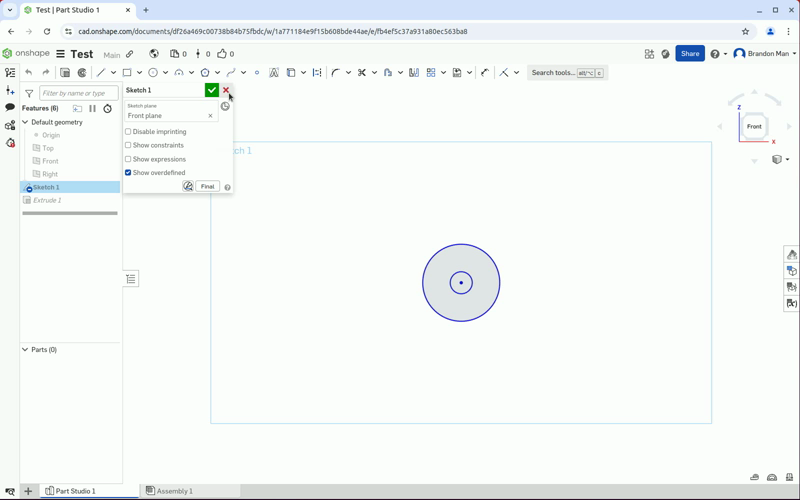
click(229, 92)
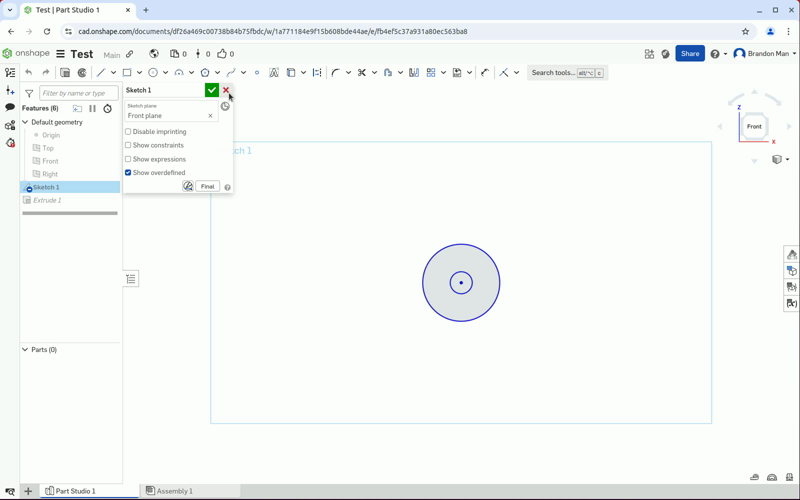
key(shift+s)
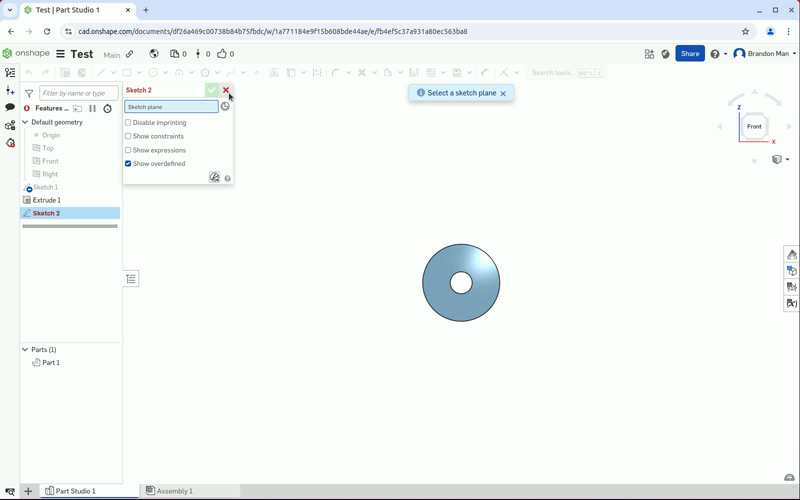
mouse_move(73, 163)
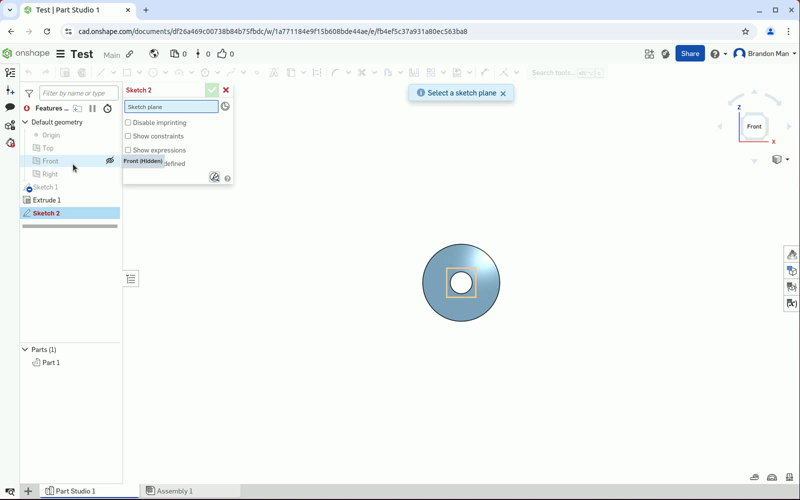
click(73, 163)
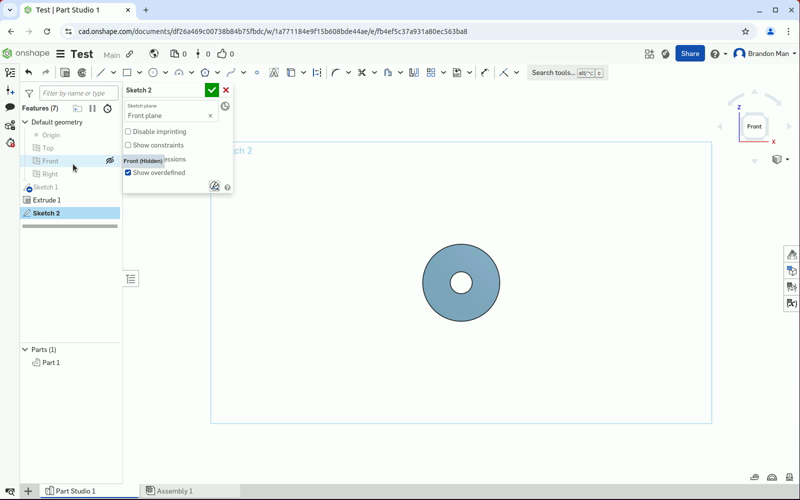
mouse_move(73, 352)
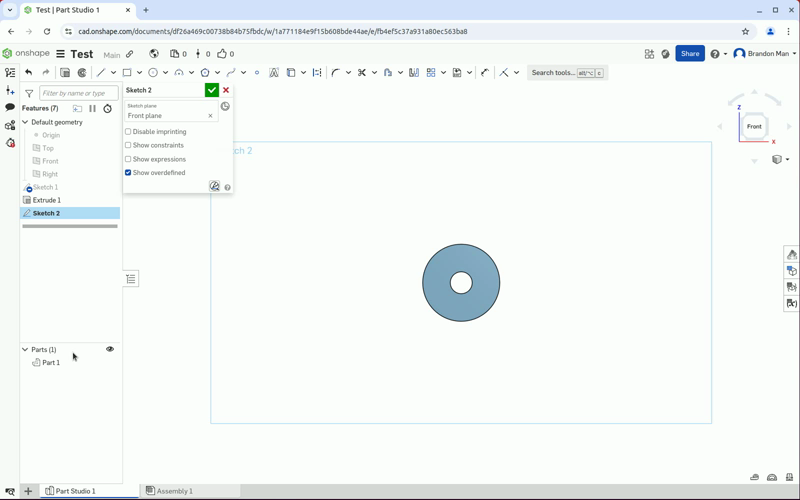
key(y)
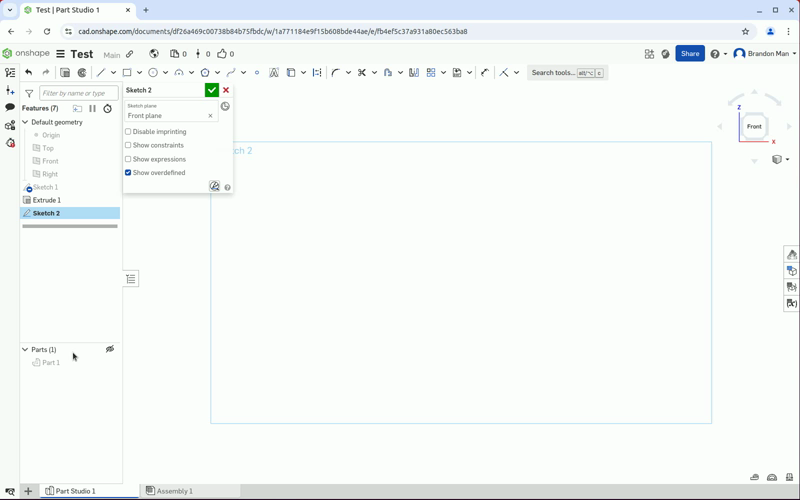
key(c)
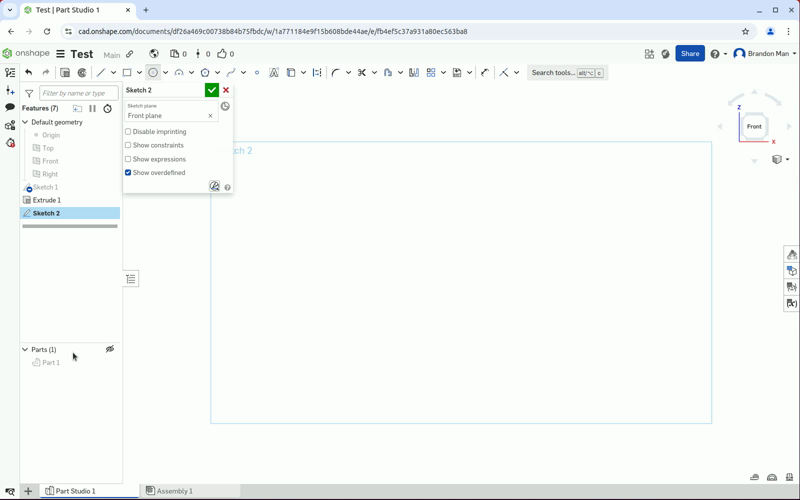
key_down(shift)
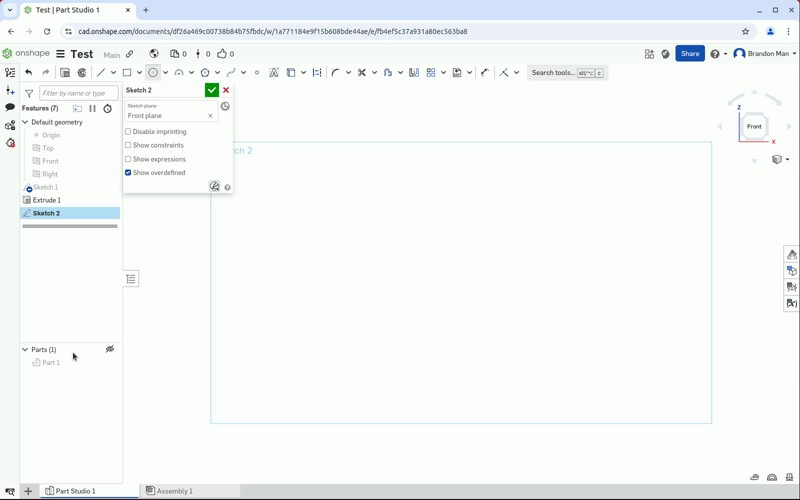
mouse_move(460, 282)
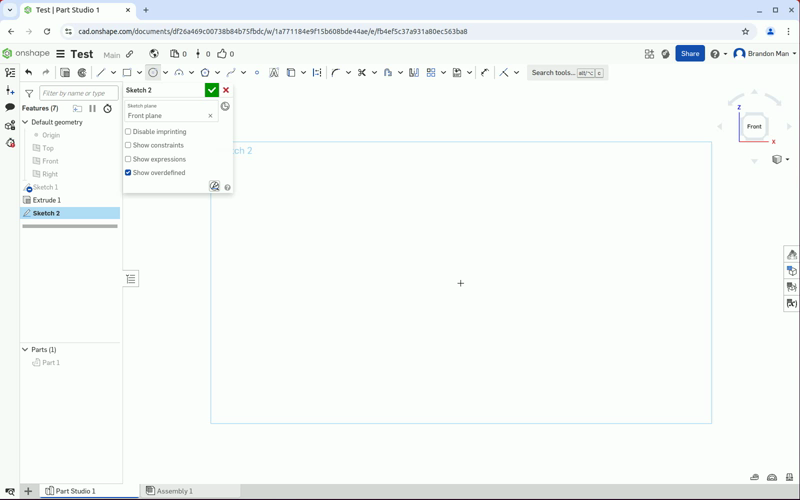
click(460, 282)
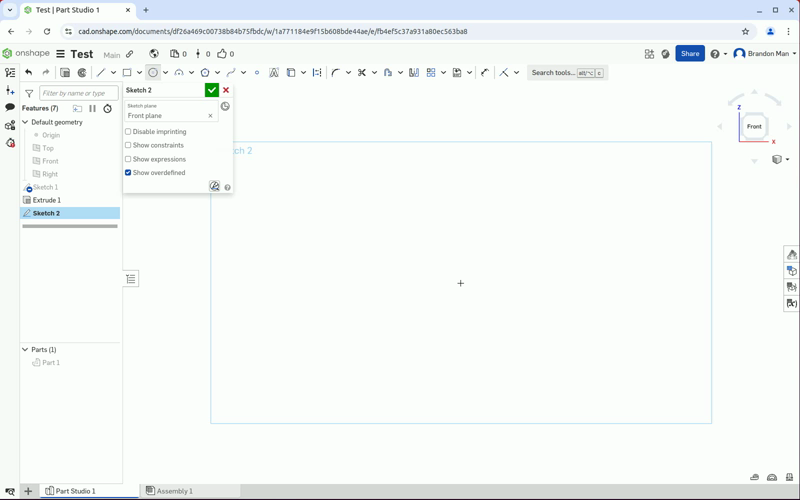
key_up(shift)
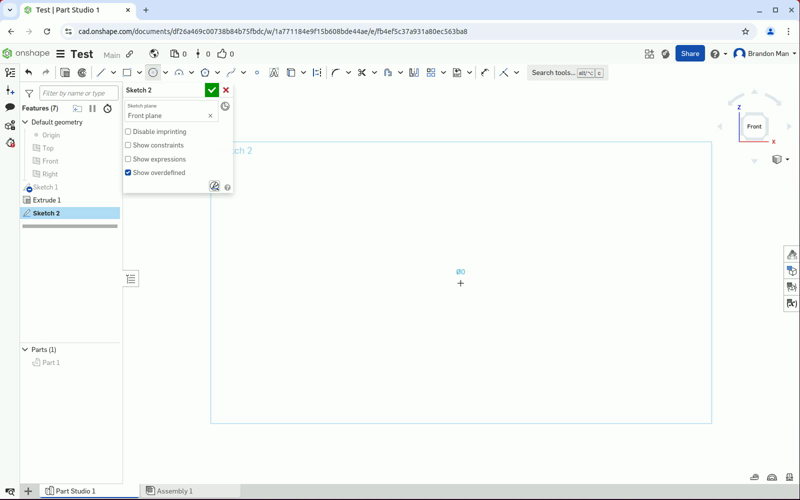
mouse_move(472, 282)
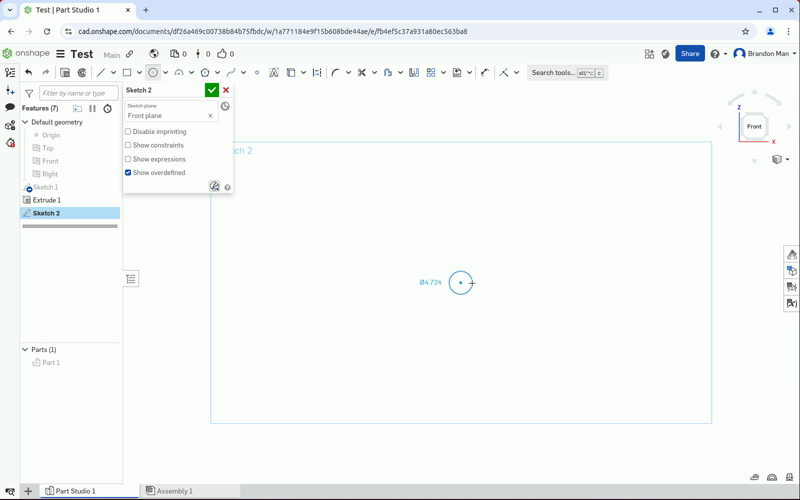
click(472, 282)
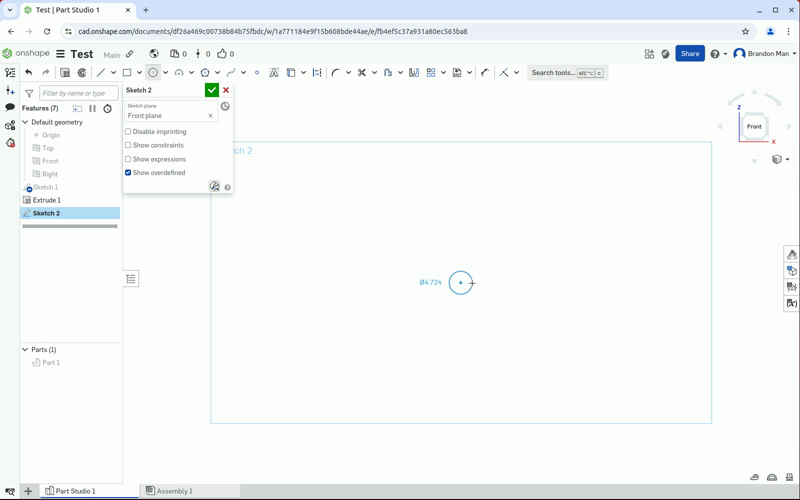
key(esc)
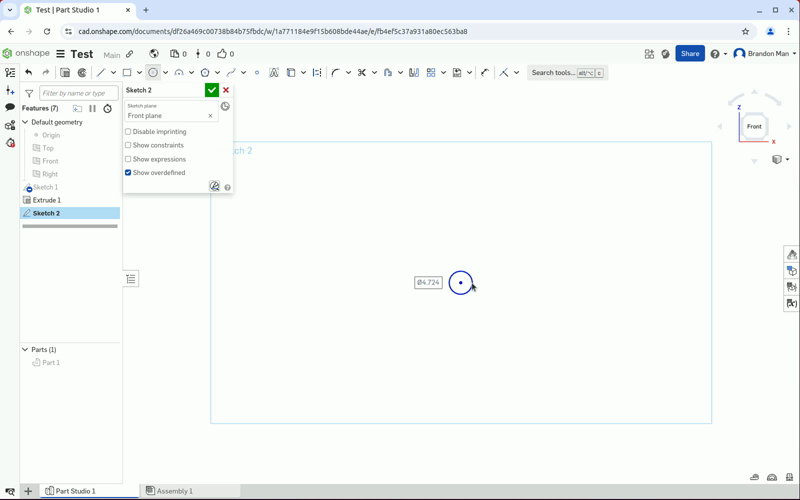
mouse_move(468, 285)
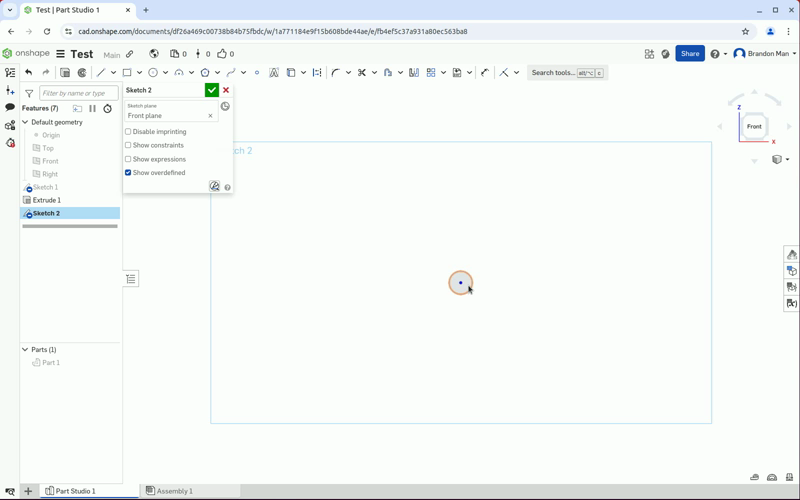
scroll(6)
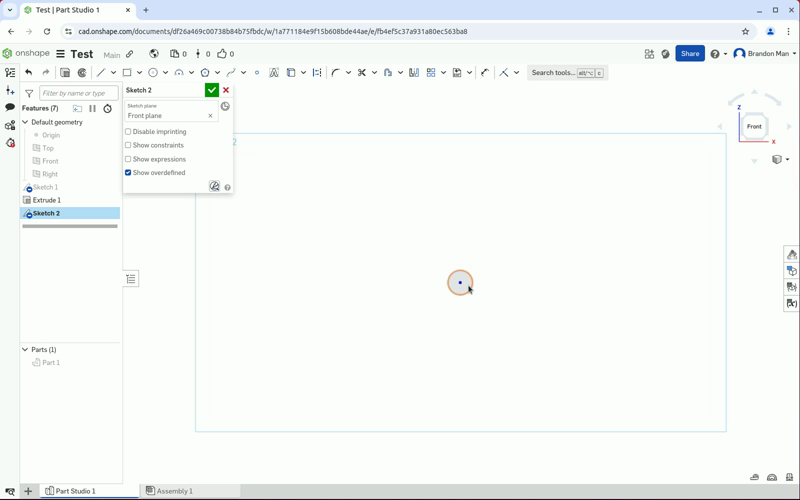
scroll(6)
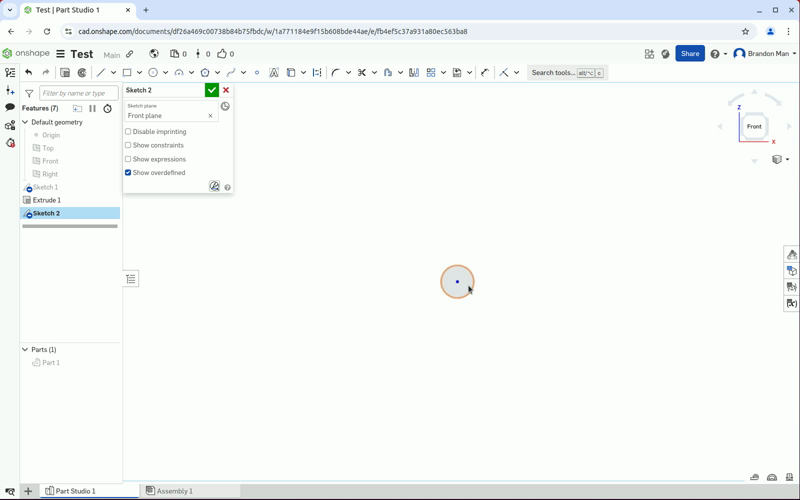
scroll(6)
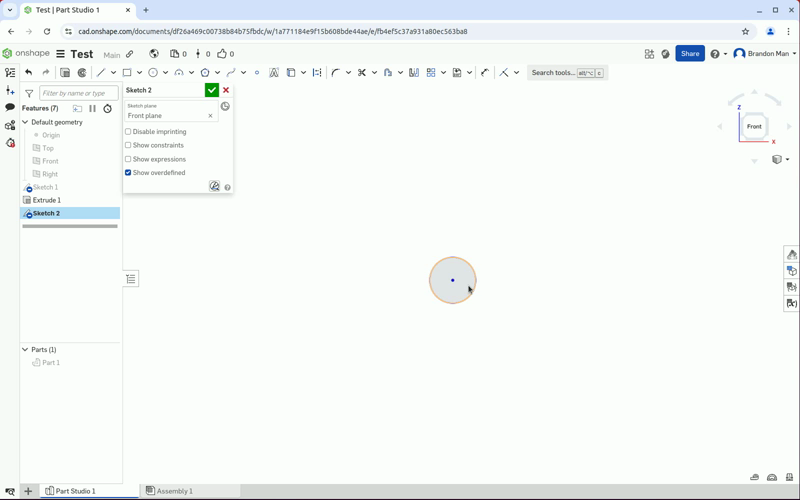
scroll(6)
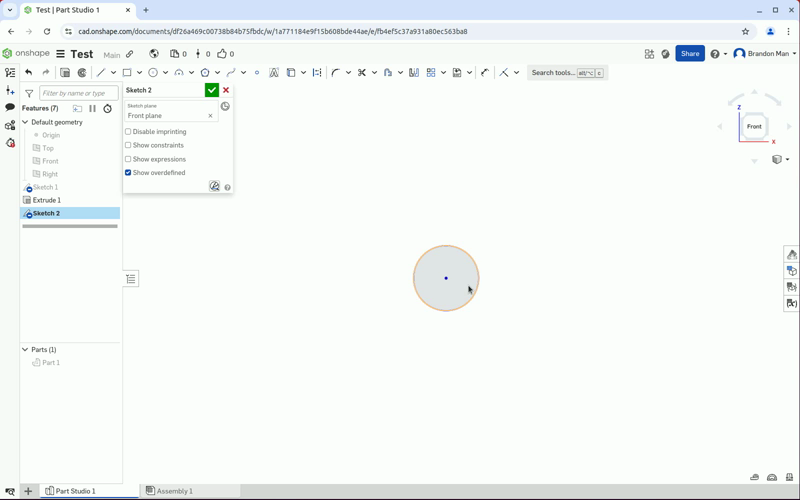
scroll(6)
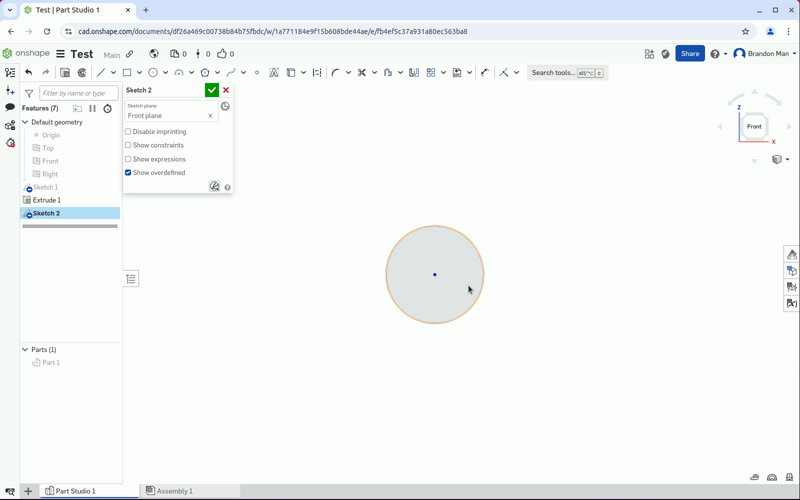
scroll(6)
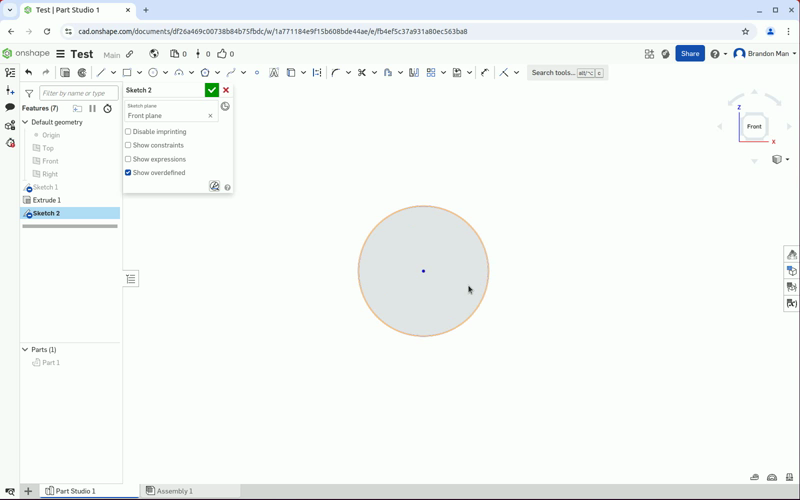
scroll(6)
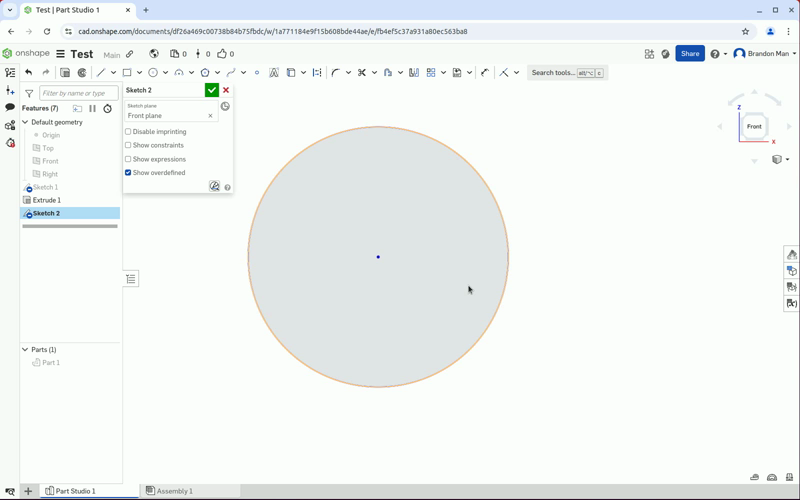
click(468, 285)
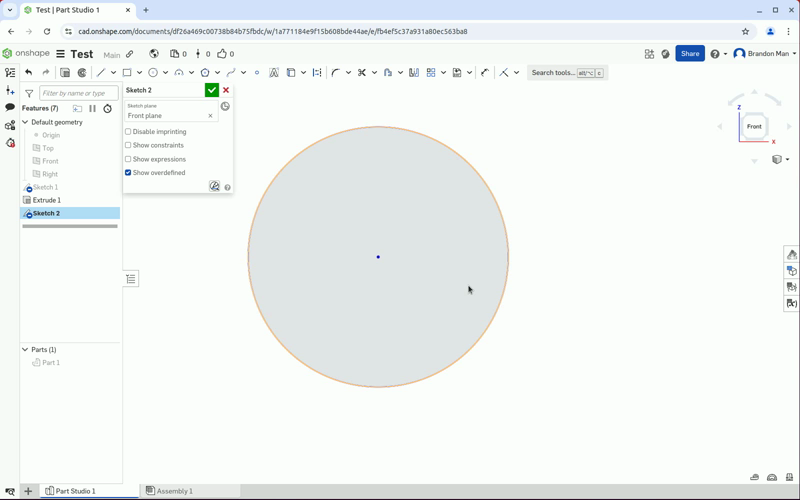
scroll(-6)
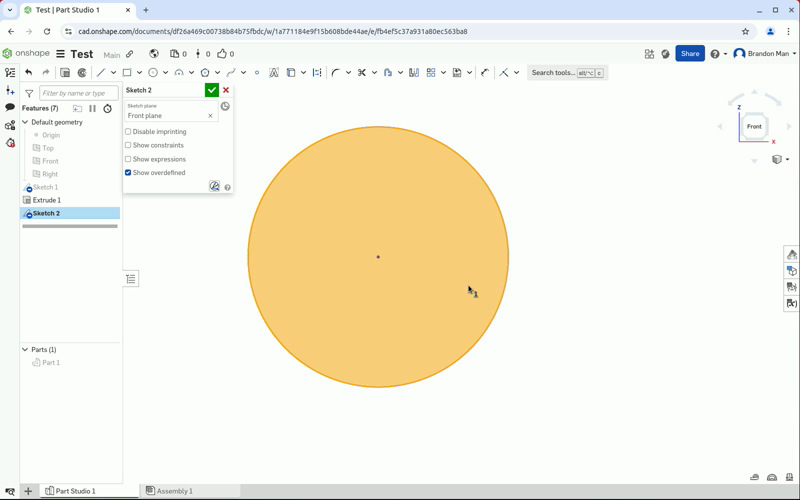
scroll(-6)
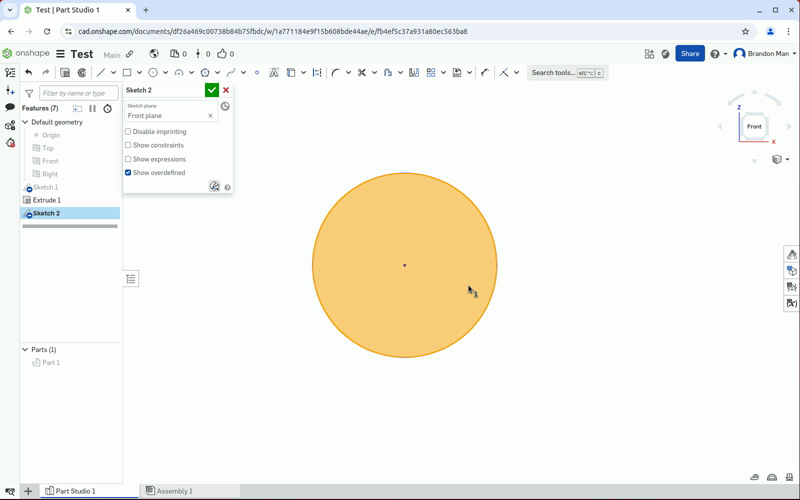
scroll(-6)
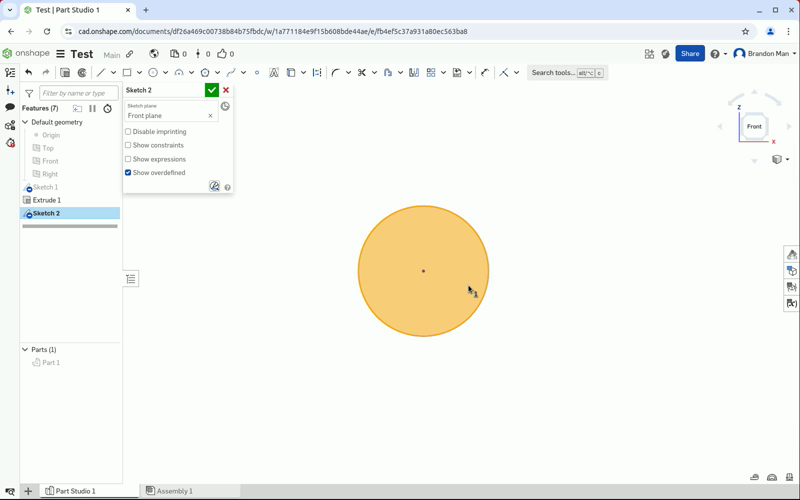
scroll(-6)
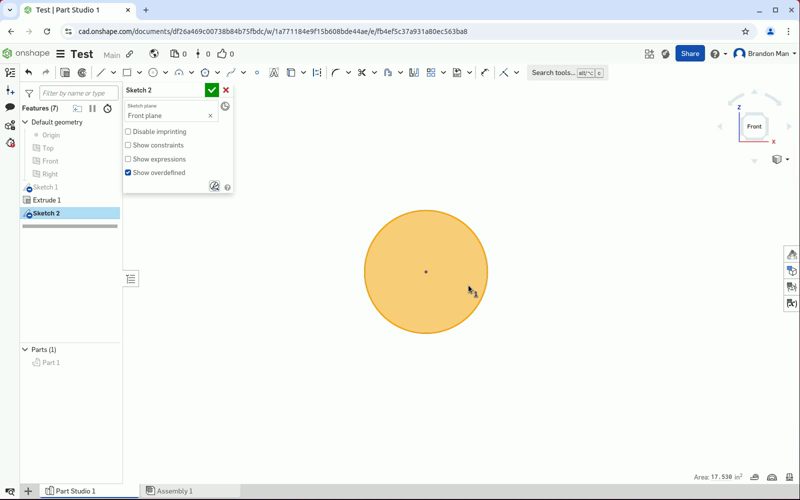
scroll(-6)
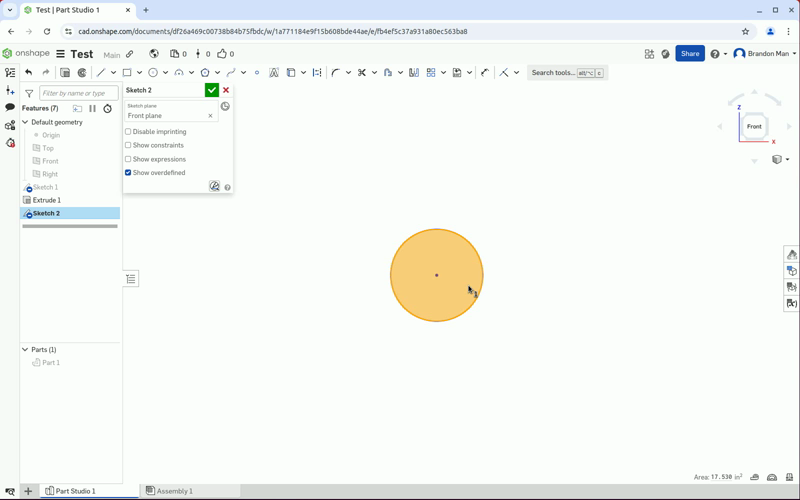
scroll(-6)
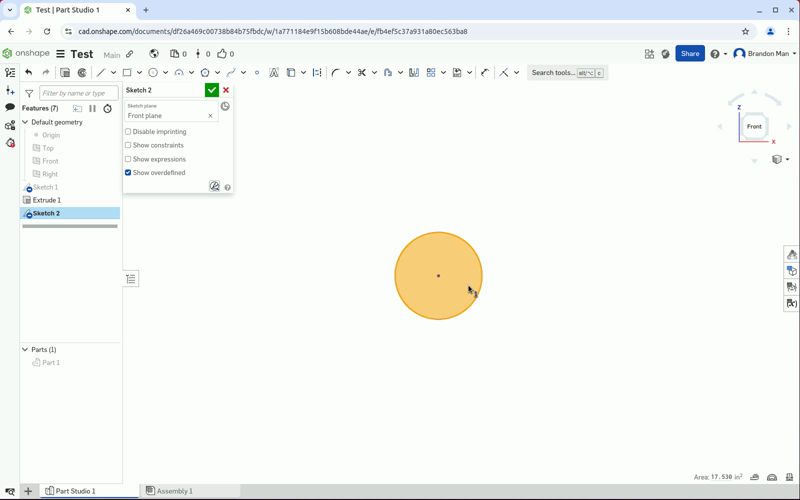
scroll(-6)
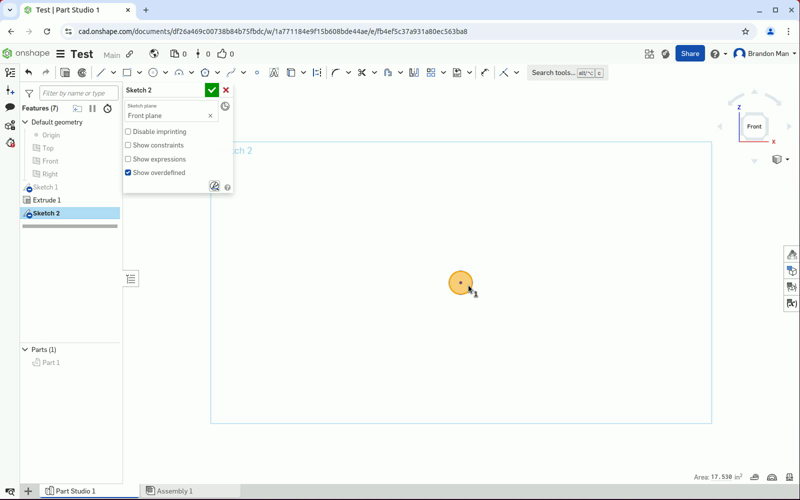
mouse_move(73, 352)
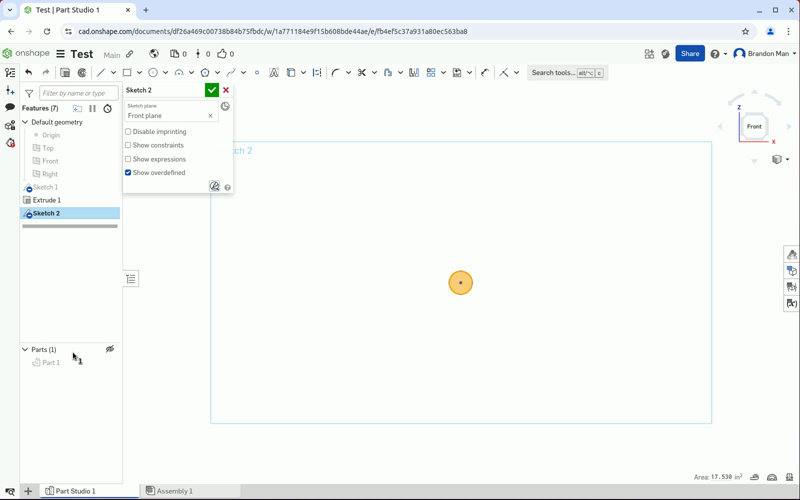
key(shift+y)
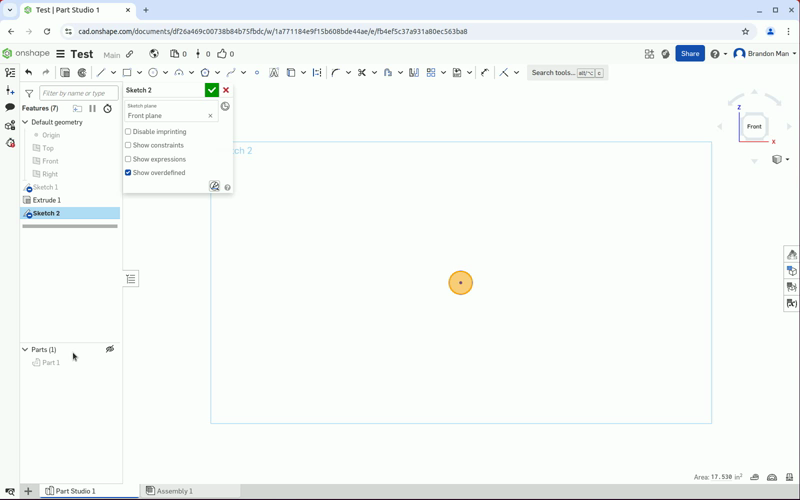
key(shift+e)
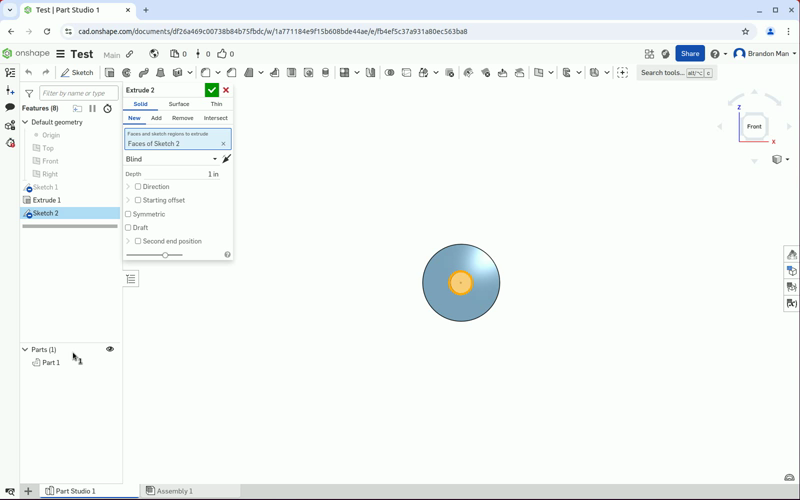
mouse_move(143, 106)
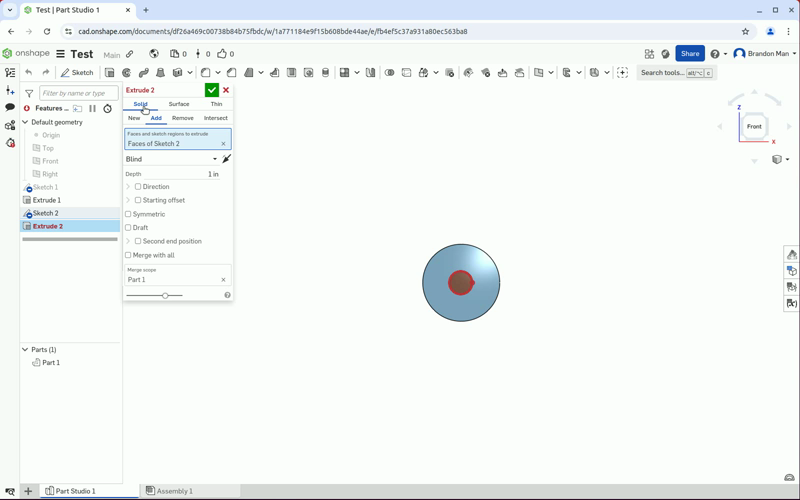
click(143, 106)
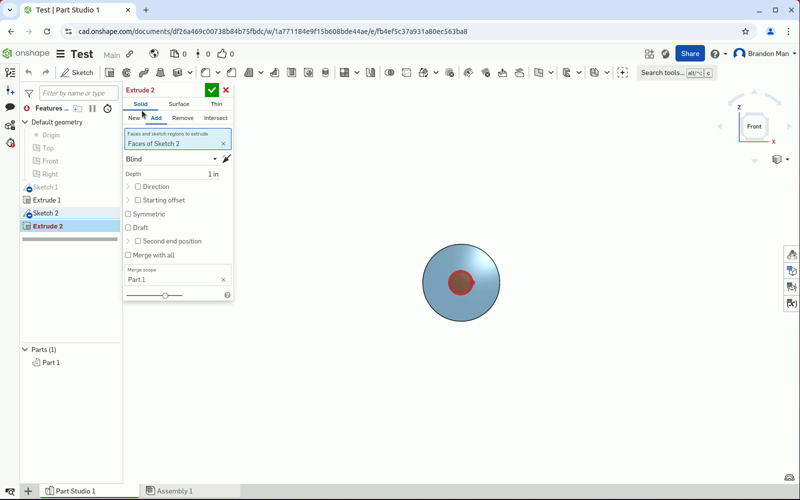
mouse_move(137, 120)
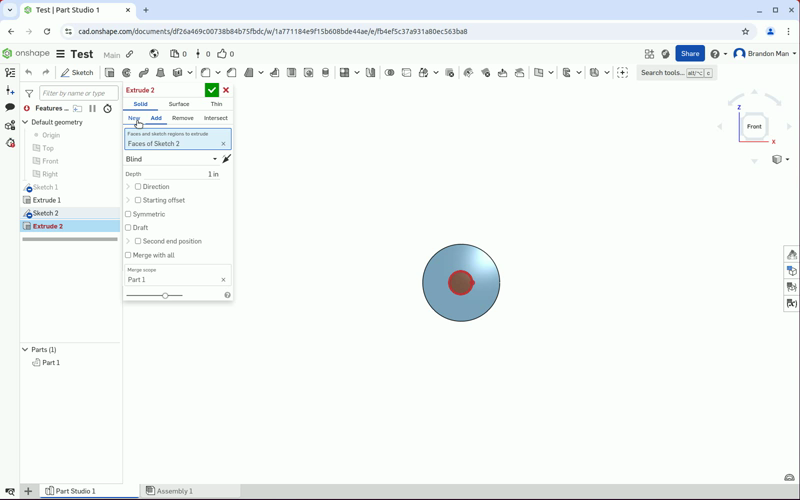
click(137, 120)
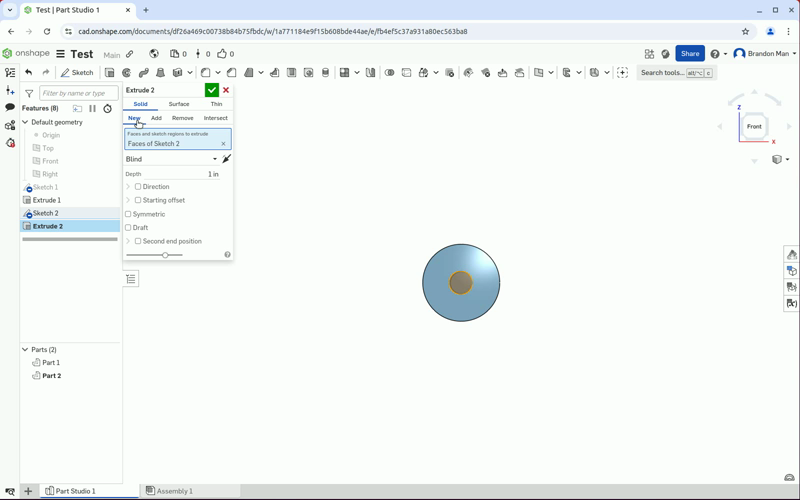
key(tab, 4)
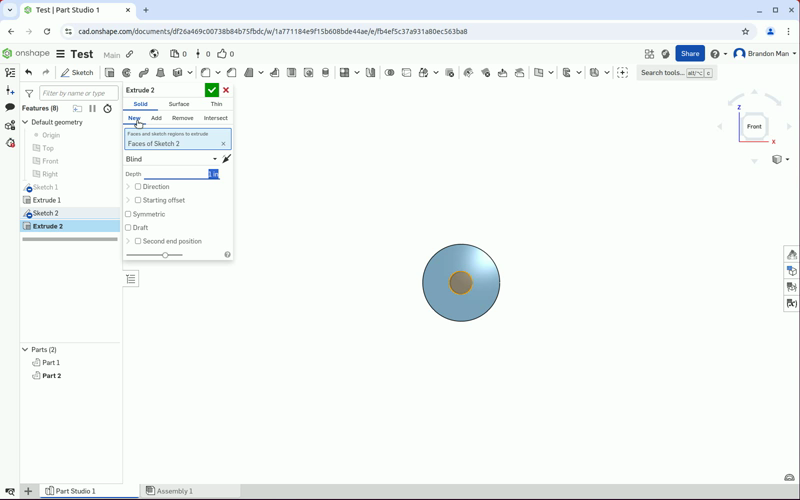
text(-23.108)
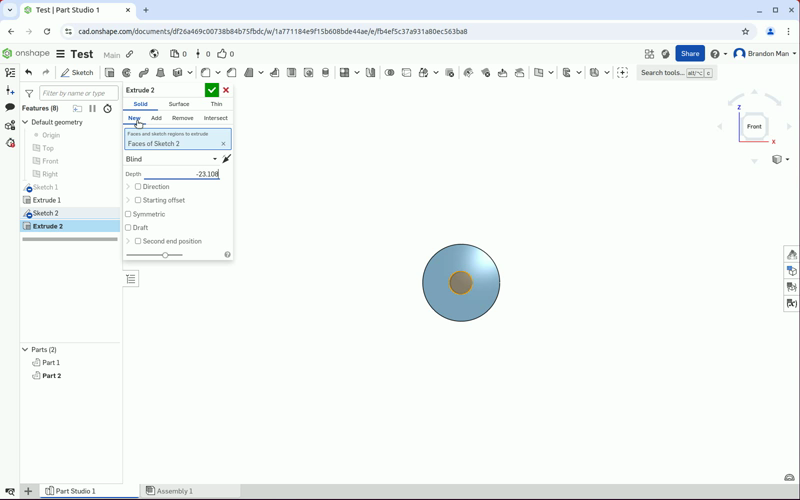
key(enter)
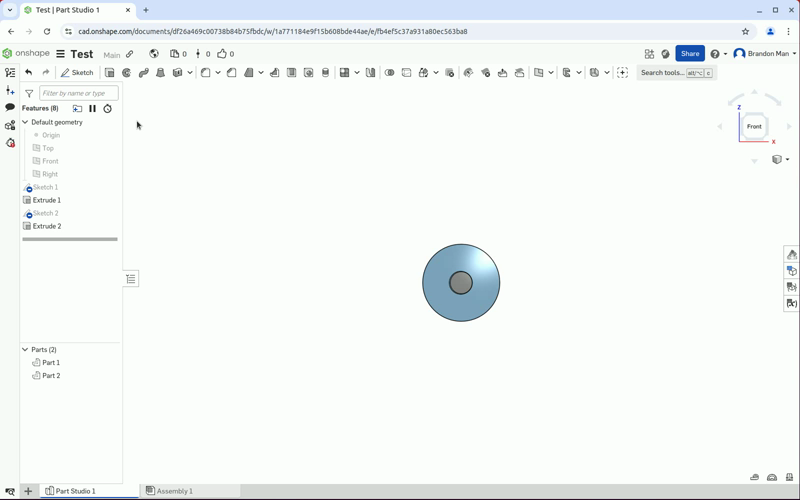
key(shift+h)
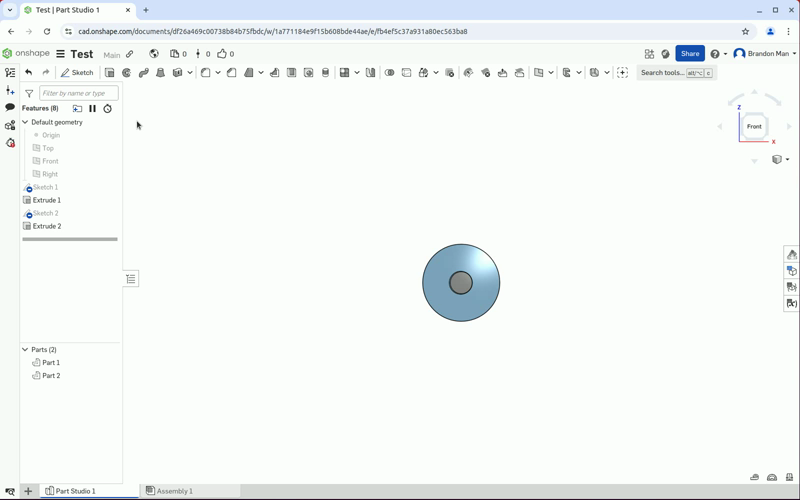
key(shift+h)
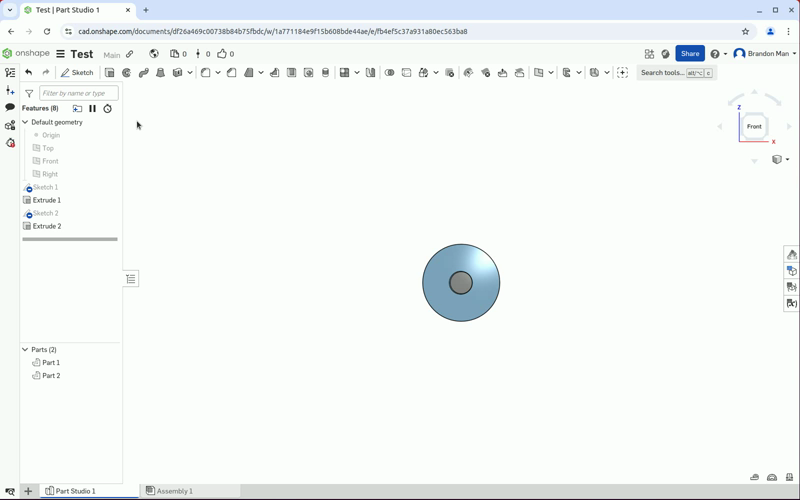
mouse_move(73, 189)
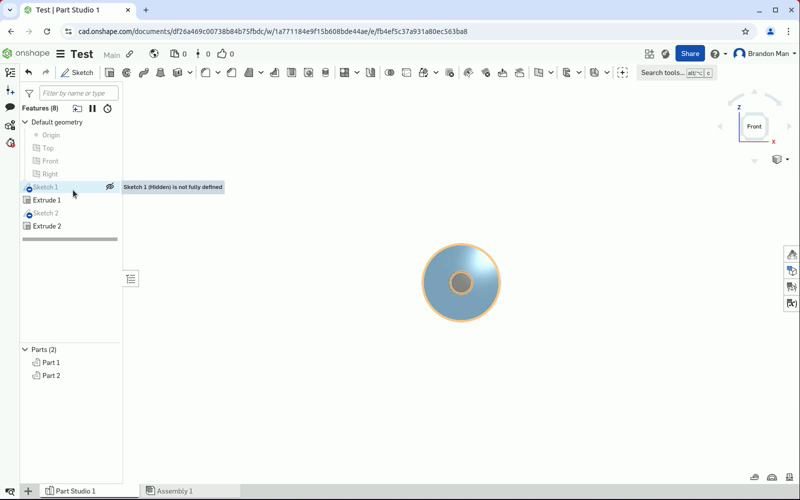
click(73, 189)
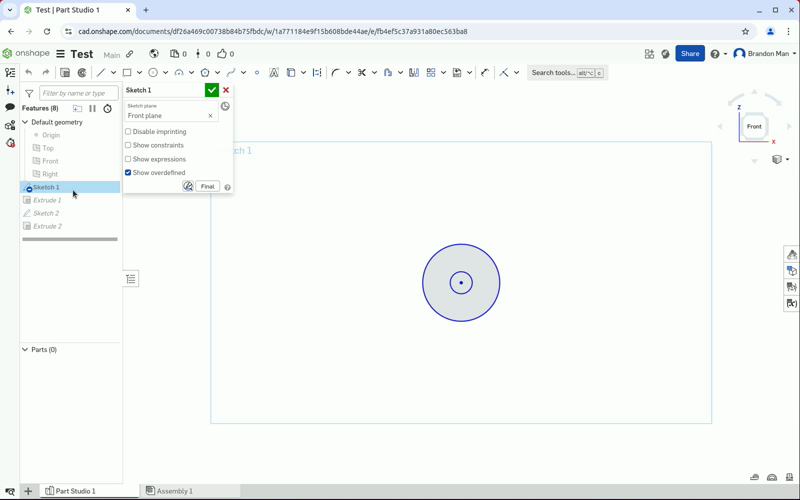
mouse_move(229, 92)
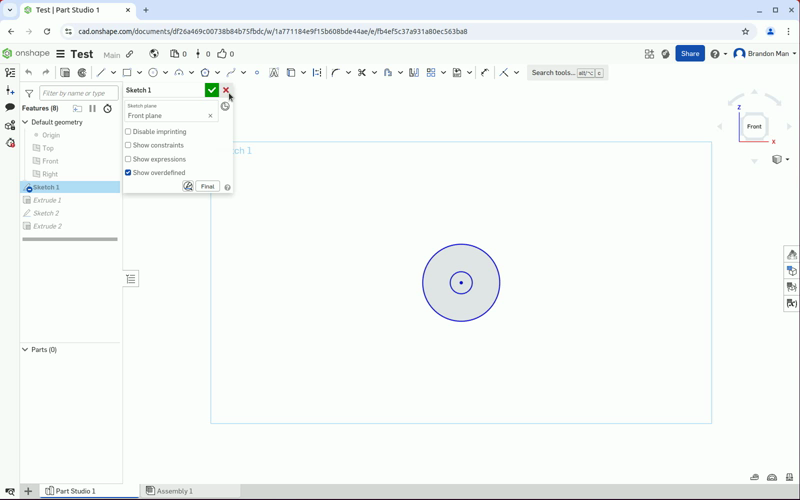
click(229, 92)
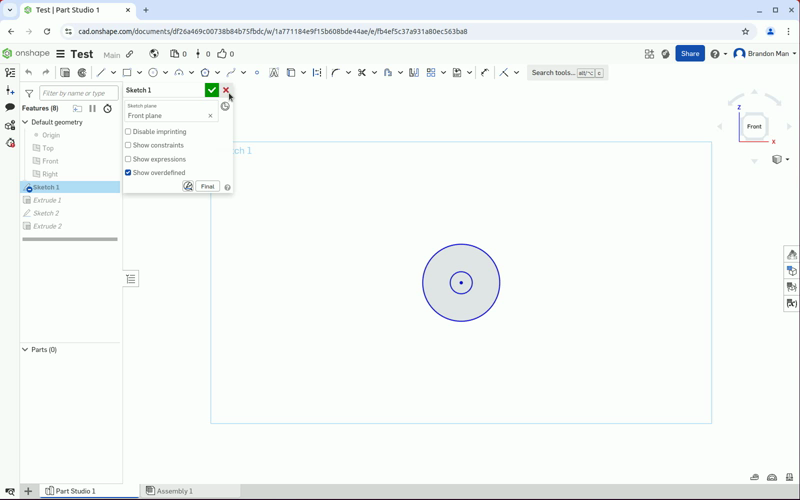
key(shift+s)
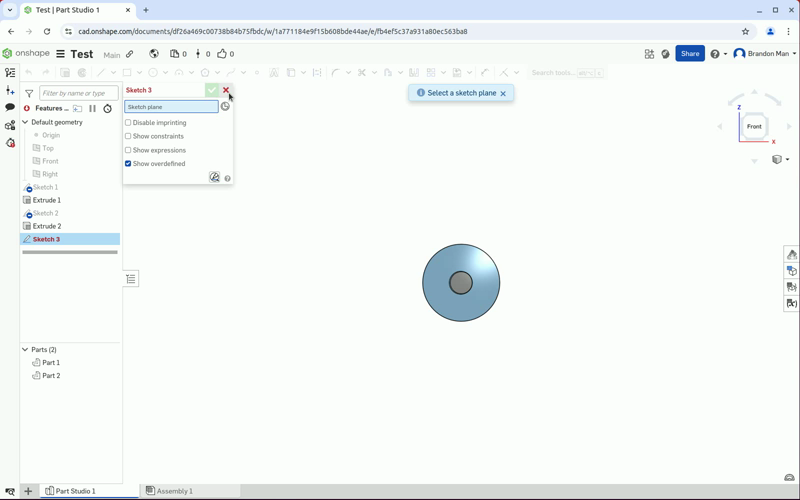
mouse_move(73, 163)
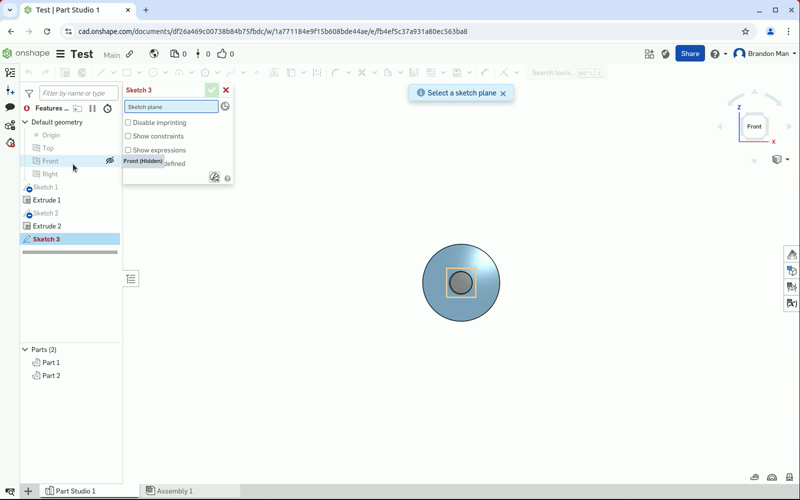
click(73, 163)
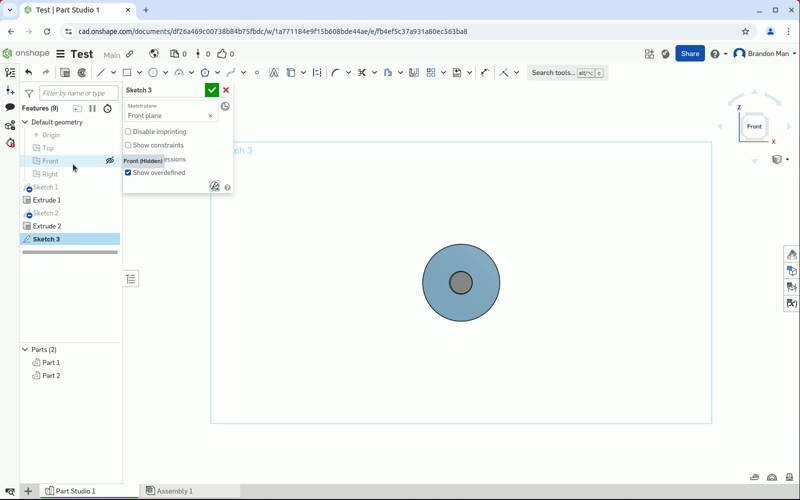
mouse_move(73, 352)
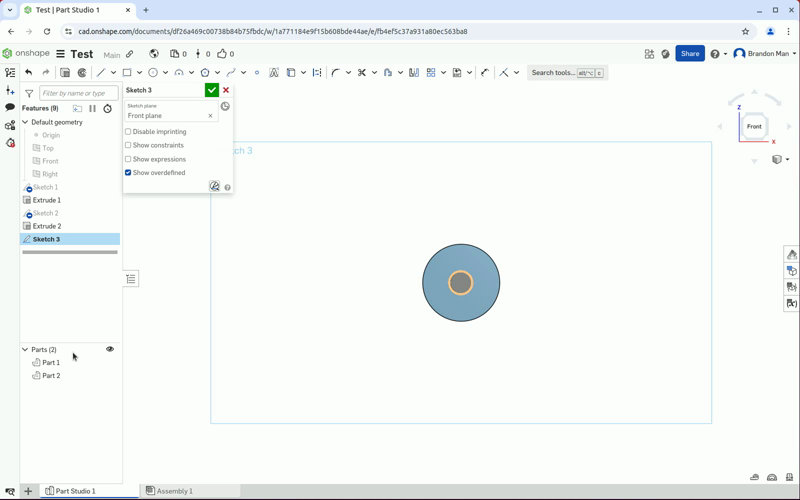
key(y)
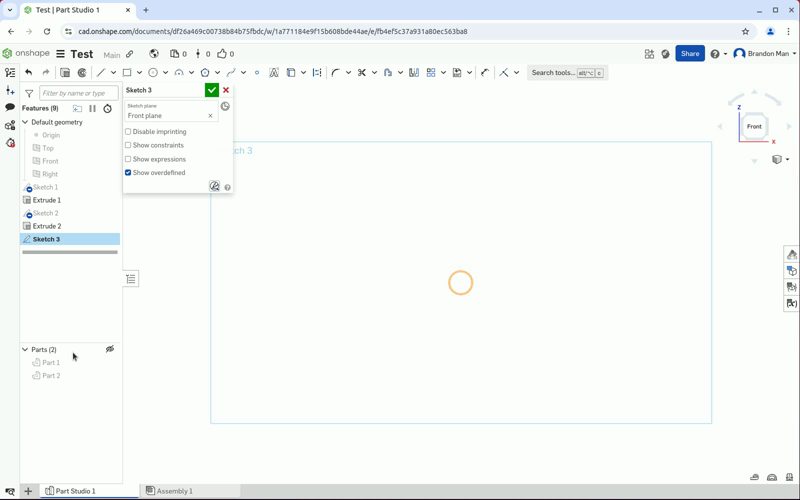
key(c)
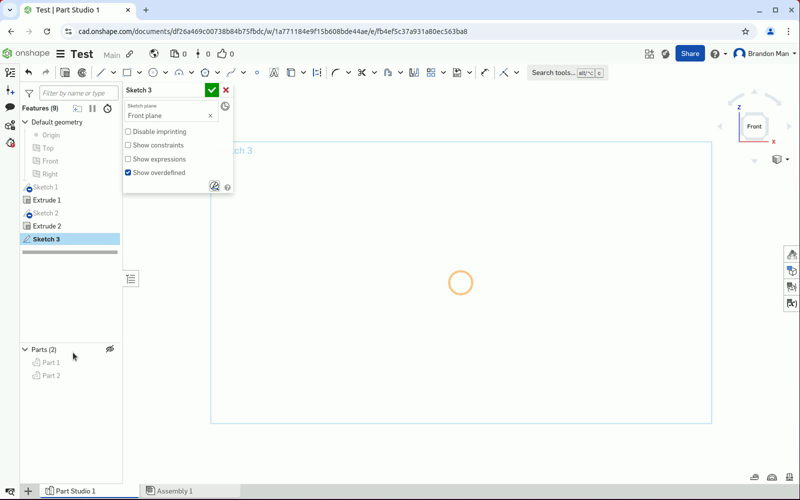
key_down(shift)
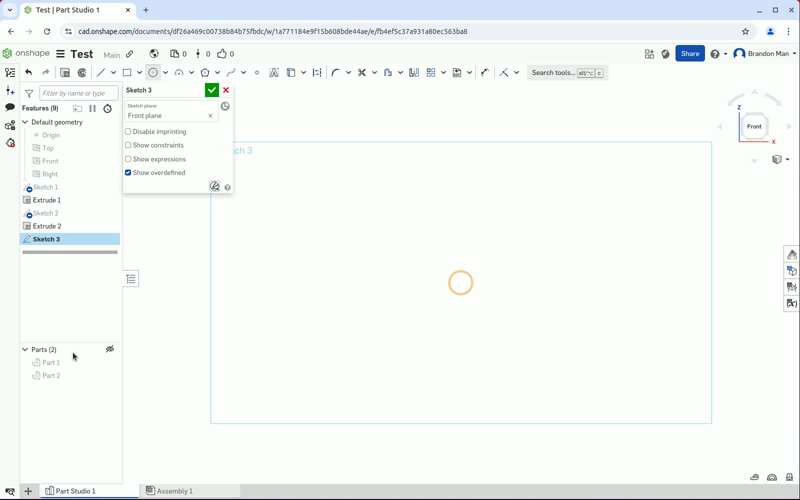
mouse_move(460, 282)
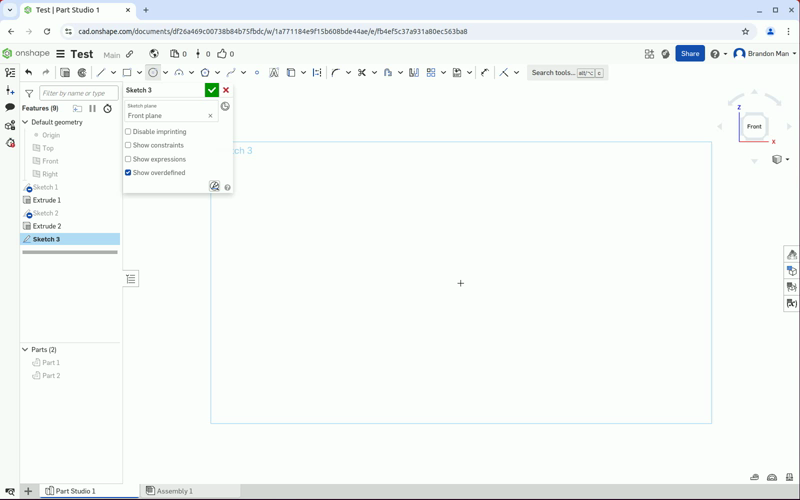
click(460, 282)
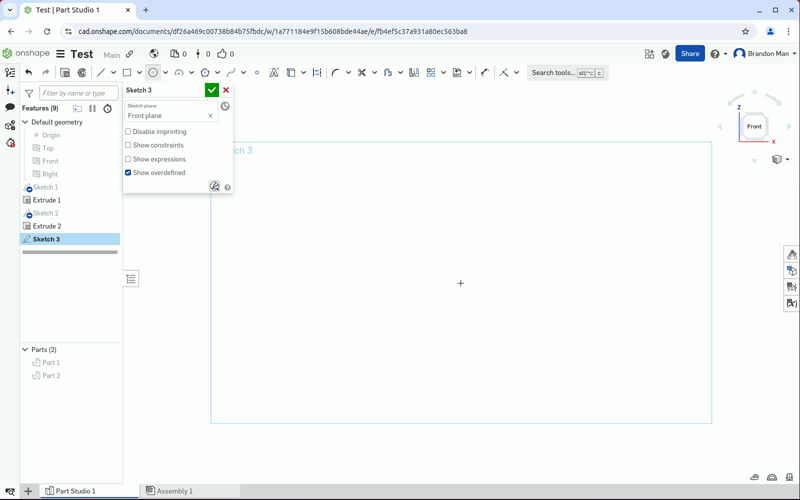
key_up(shift)
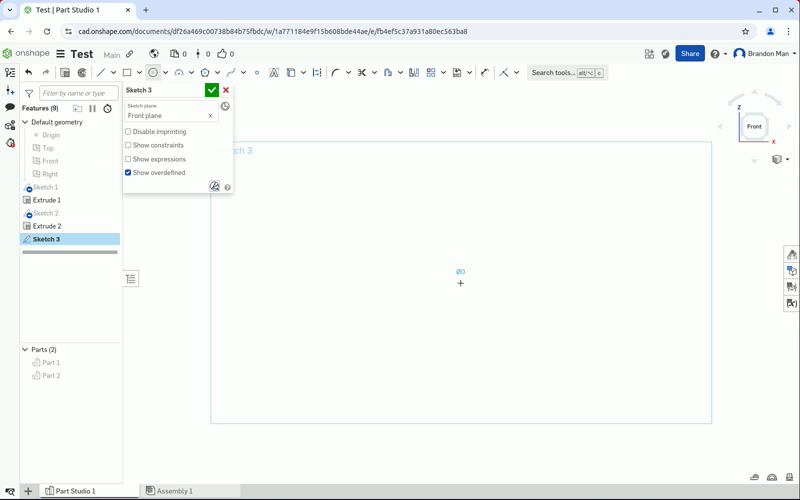
mouse_move(472, 282)
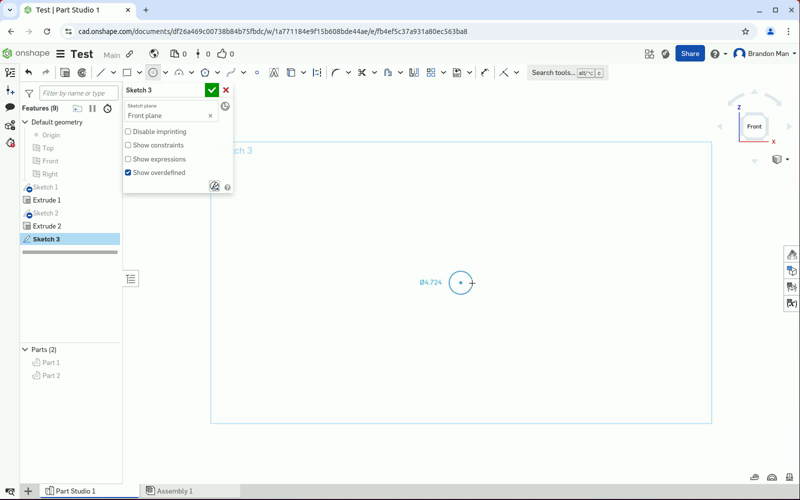
click(472, 282)
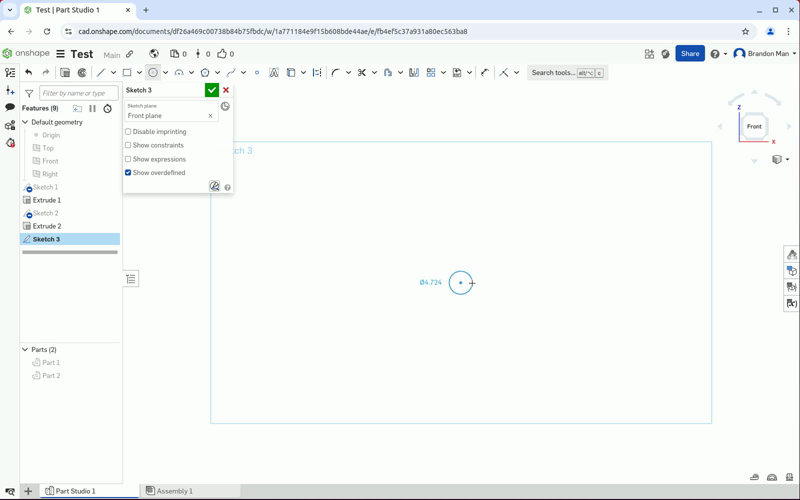
key(esc)
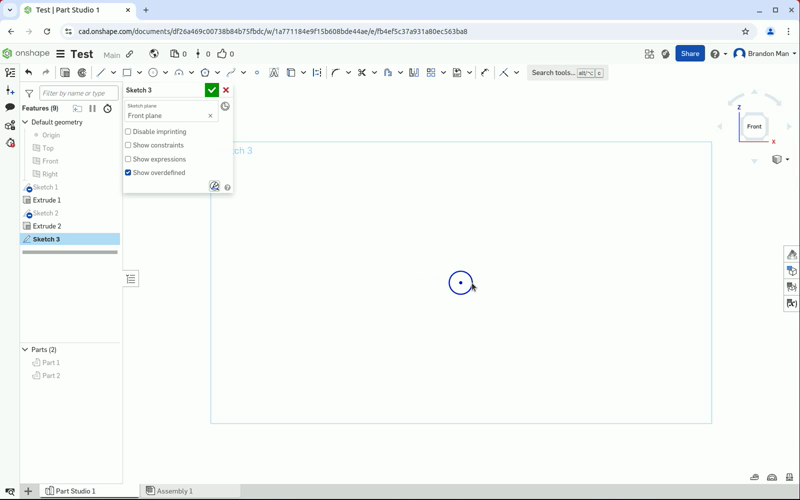
mouse_move(457, 282)
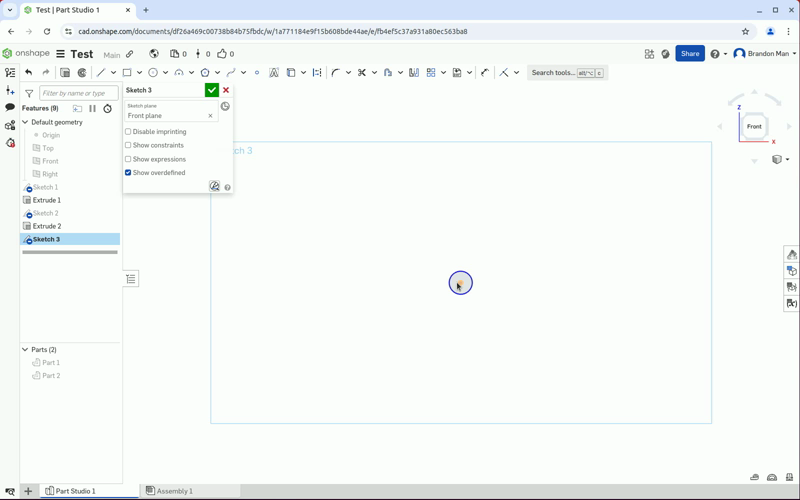
scroll(6)
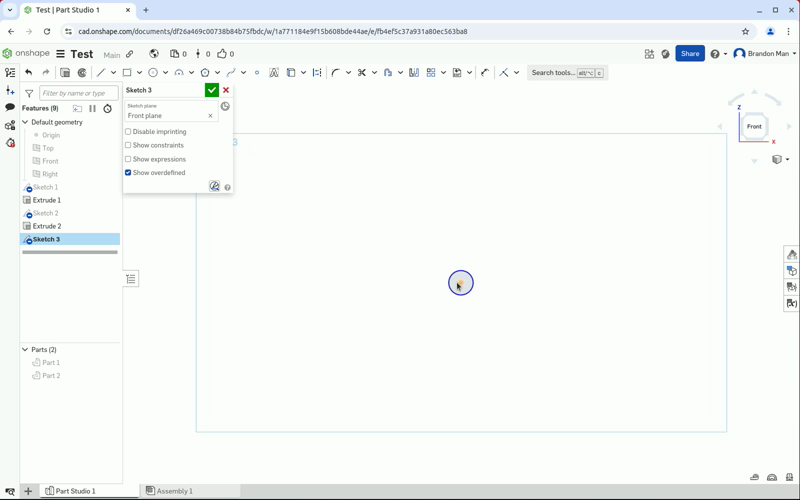
scroll(6)
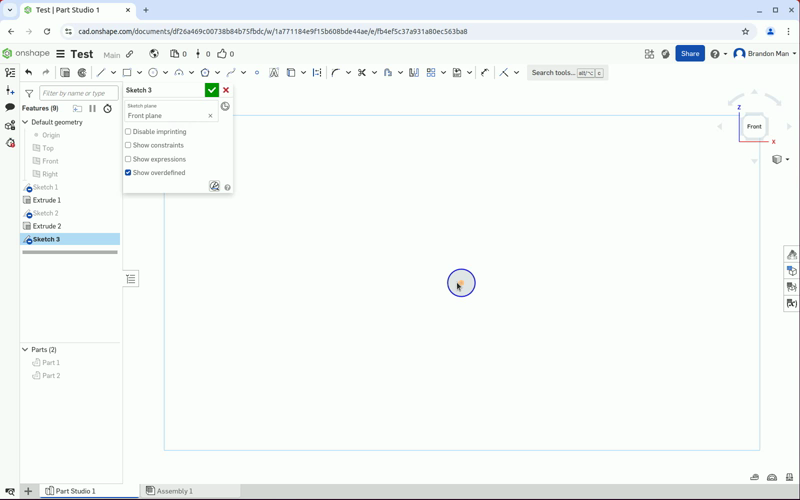
scroll(6)
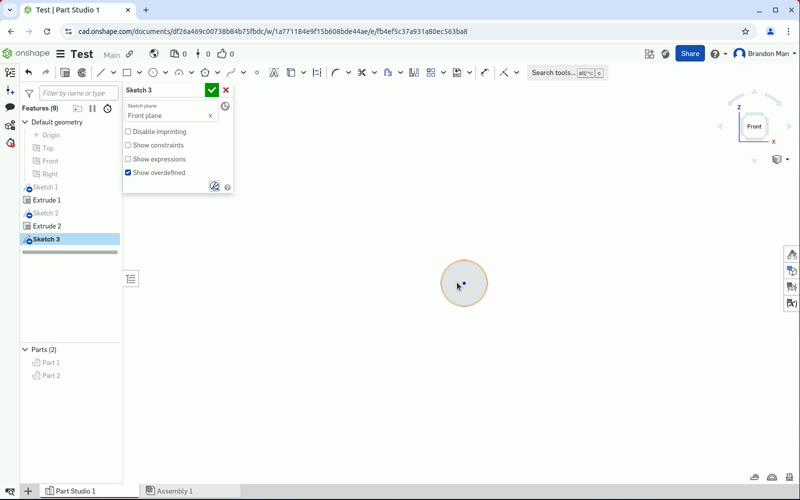
scroll(6)
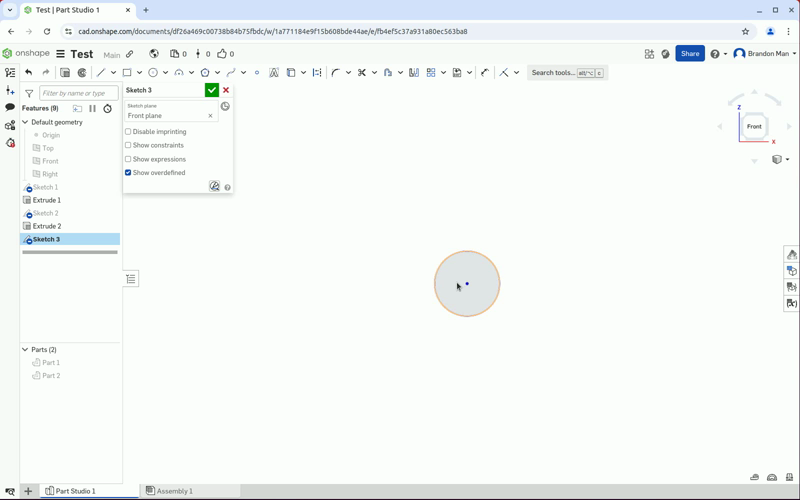
scroll(6)
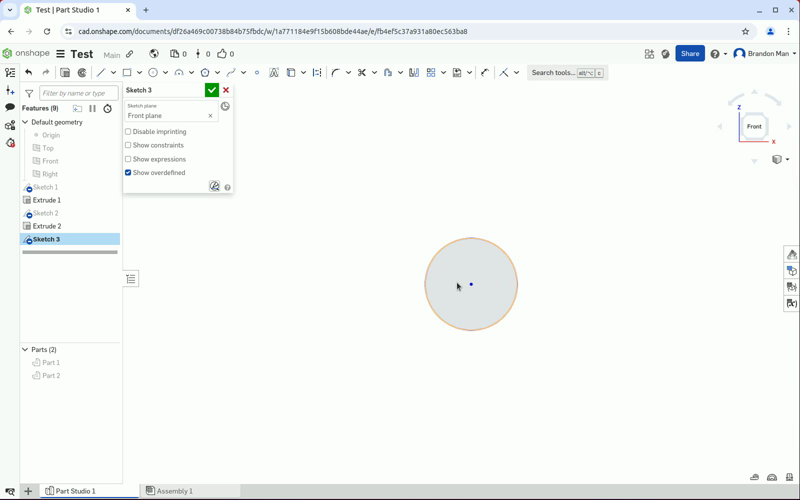
scroll(6)
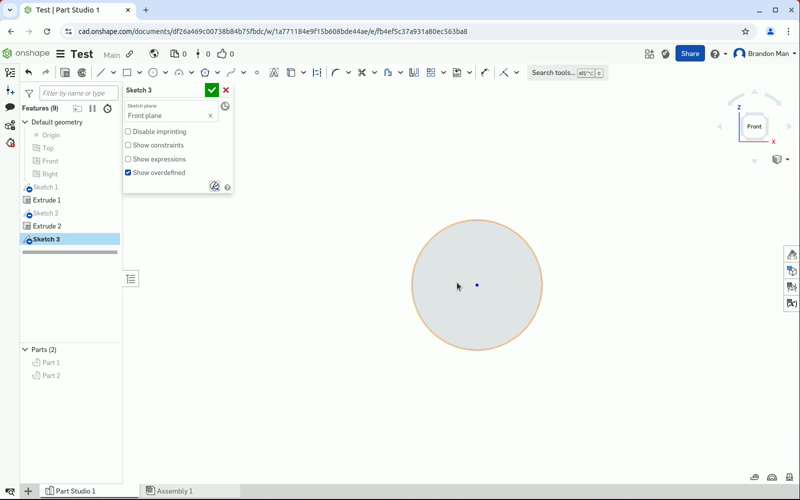
scroll(6)
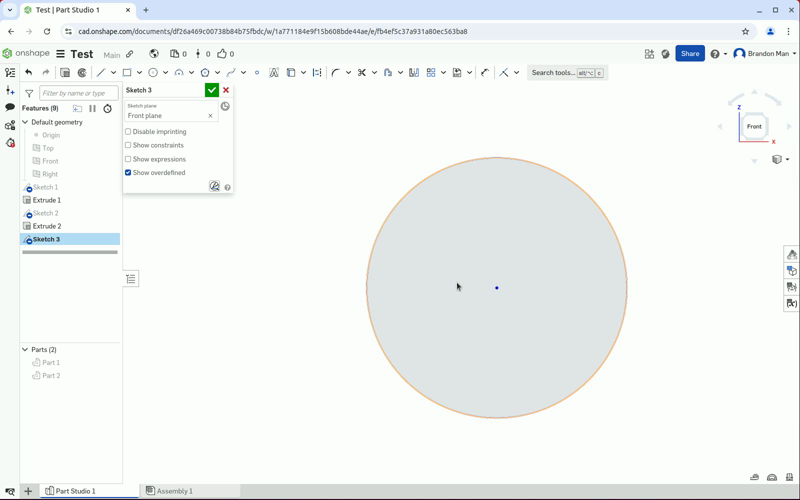
click(457, 282)
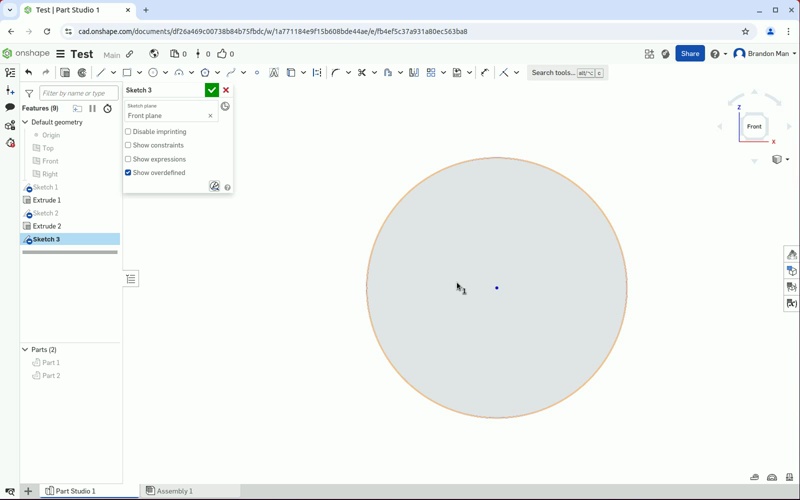
scroll(-6)
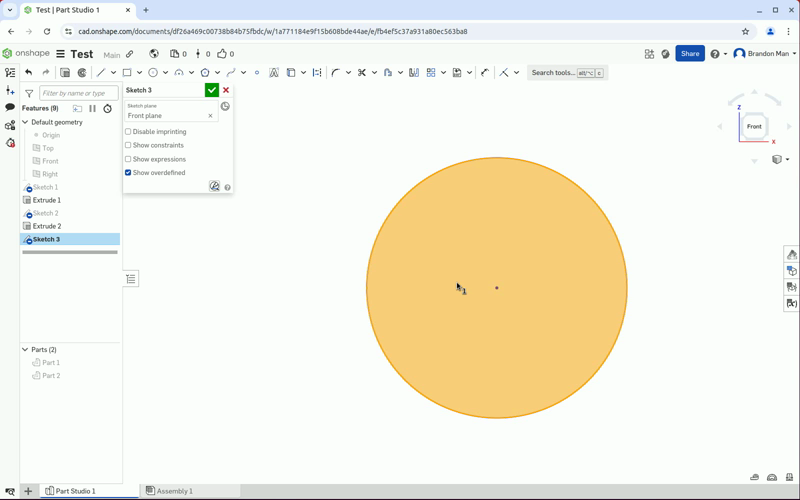
scroll(-6)
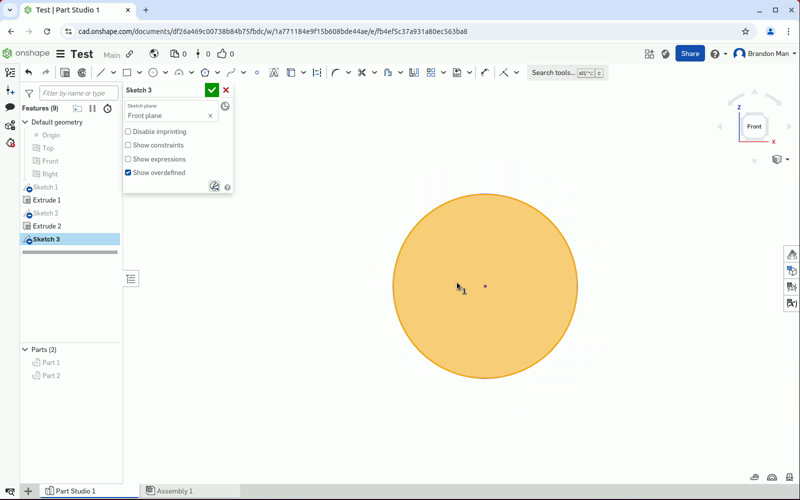
scroll(-6)
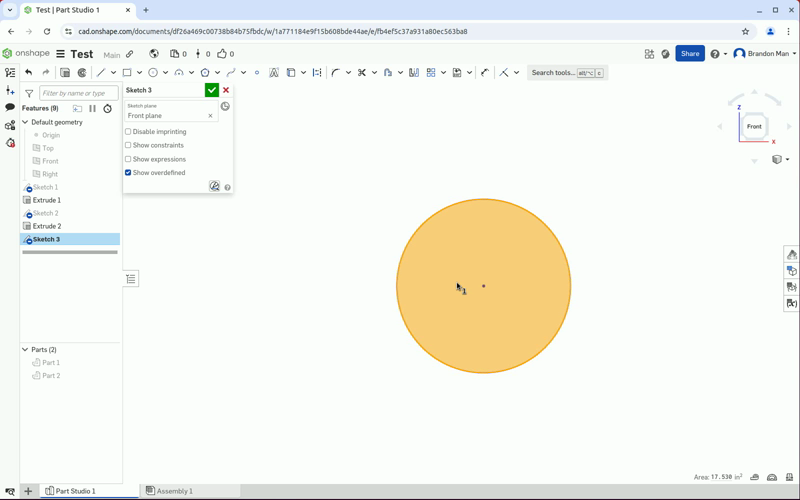
scroll(-6)
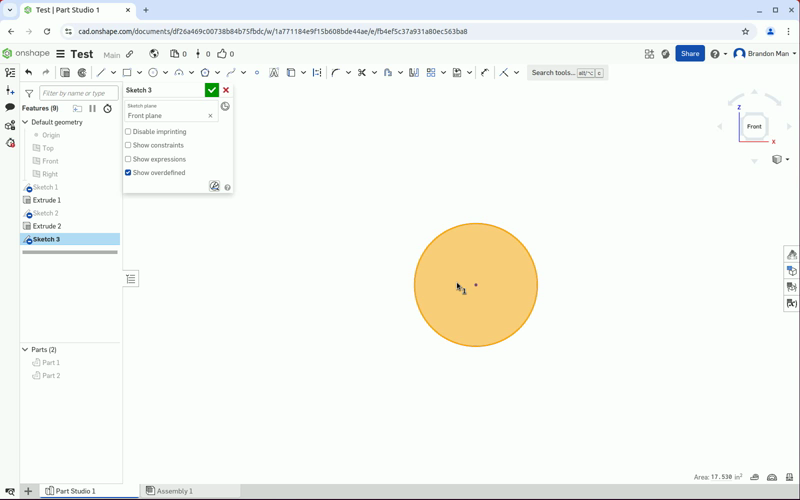
scroll(-6)
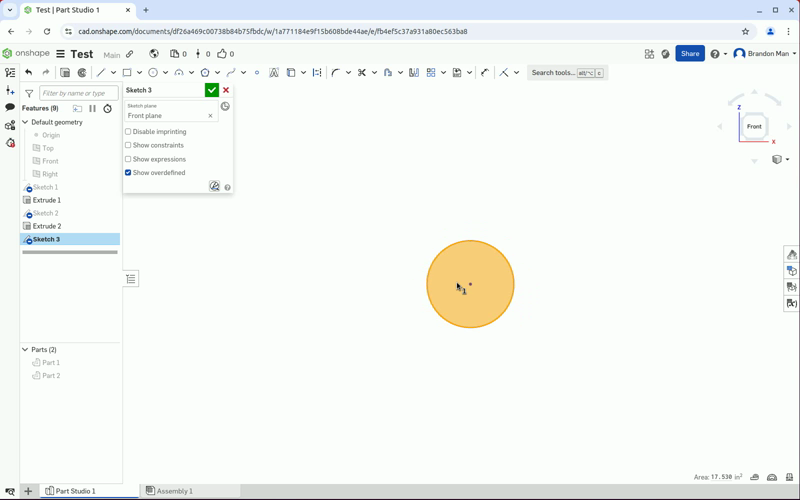
scroll(-6)
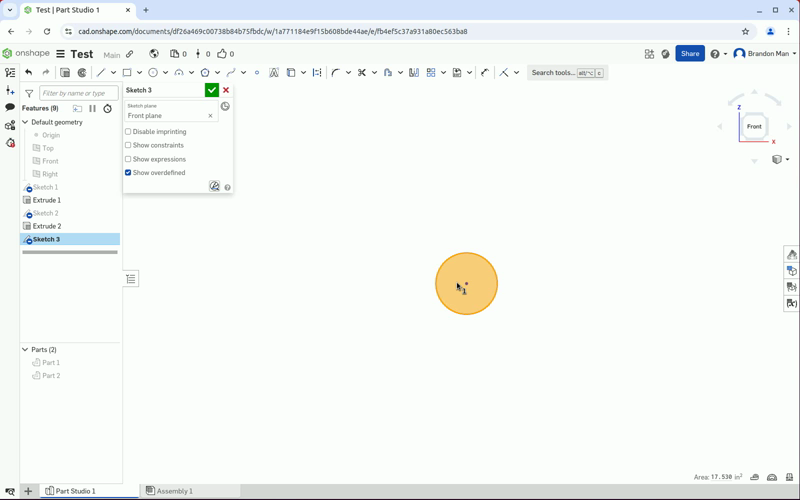
scroll(-6)
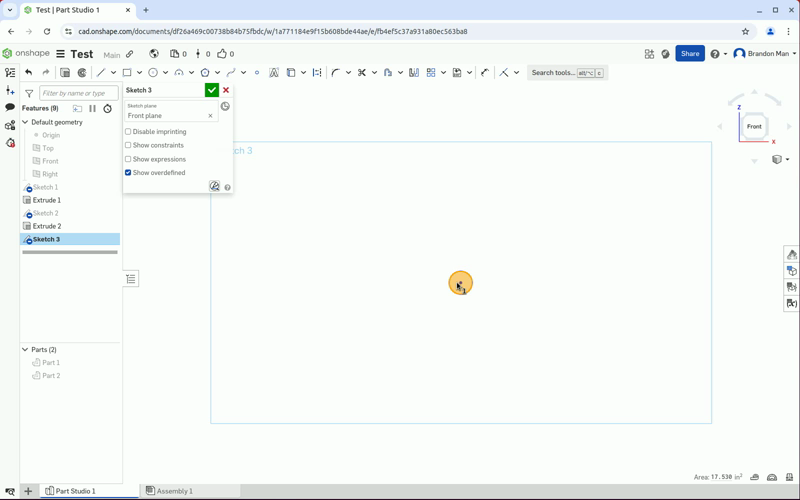
mouse_move(73, 352)
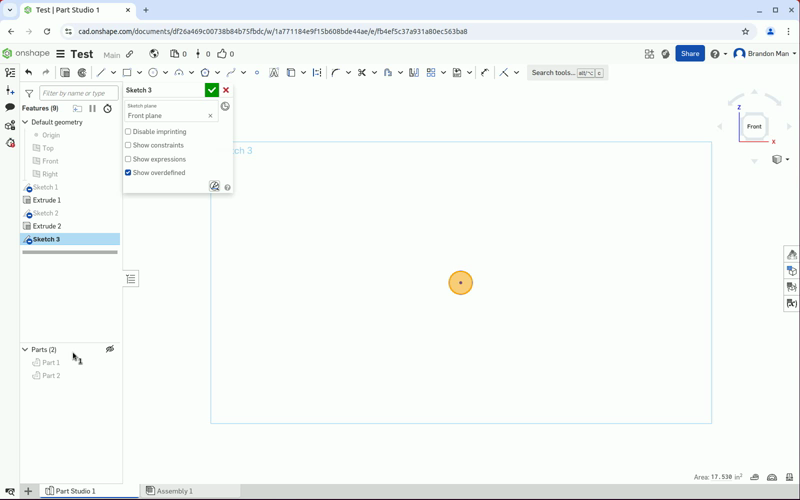
key(shift+y)
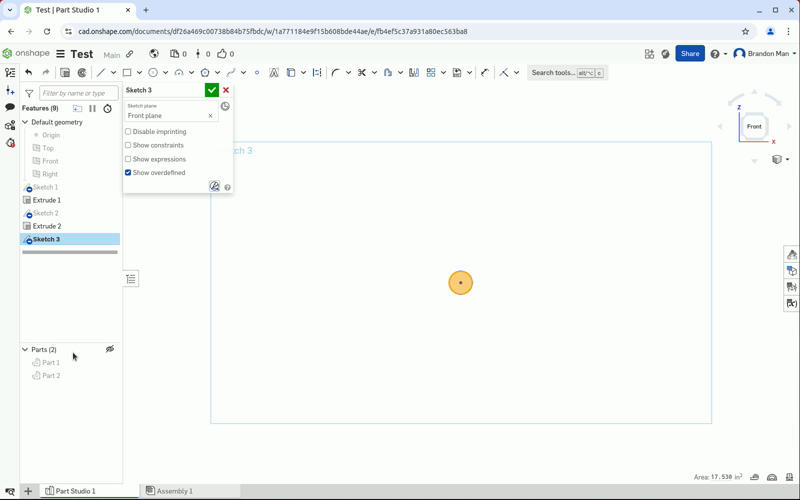
key(shift+e)
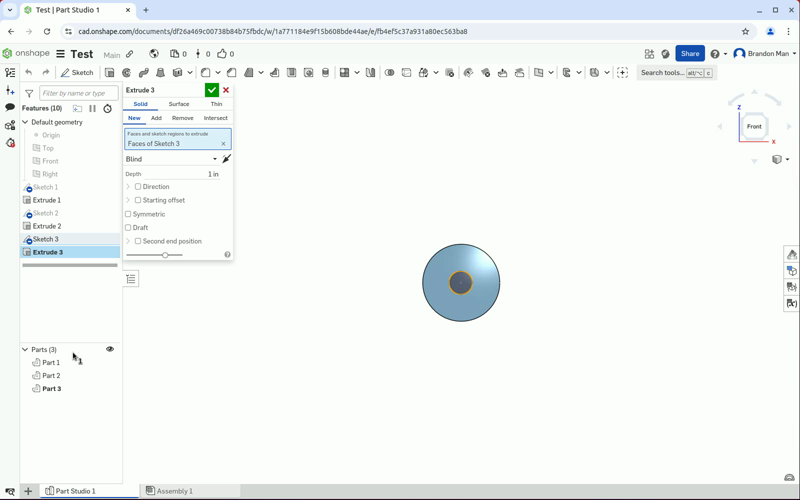
mouse_move(143, 106)
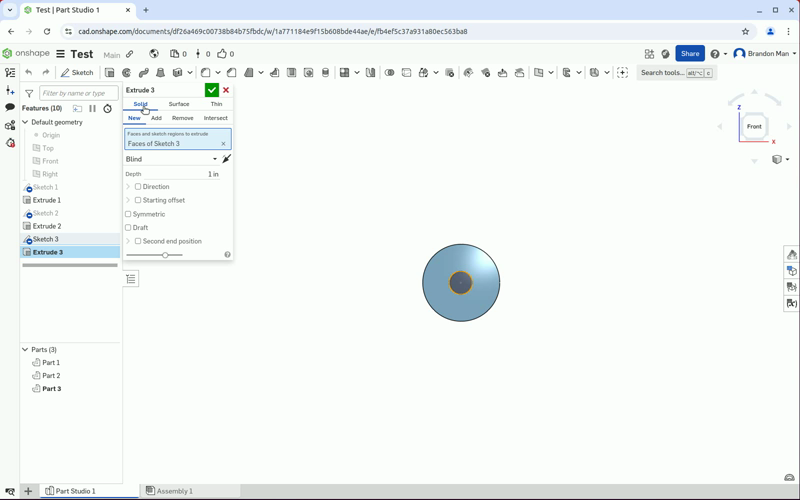
click(143, 106)
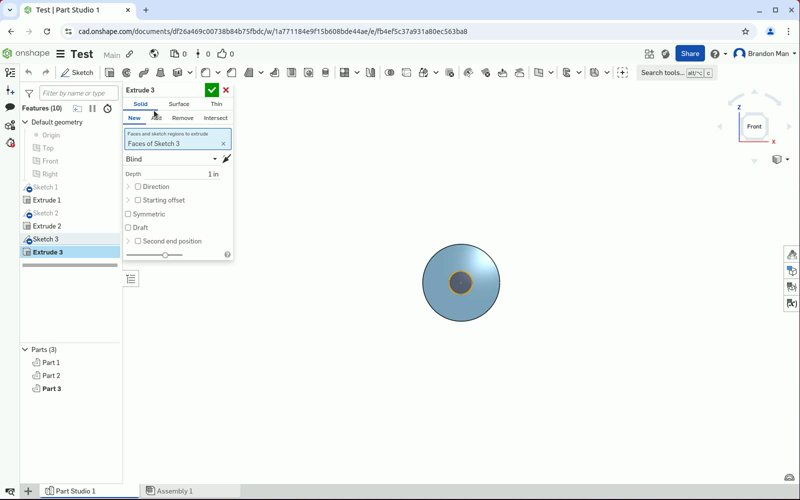
mouse_move(186, 120)
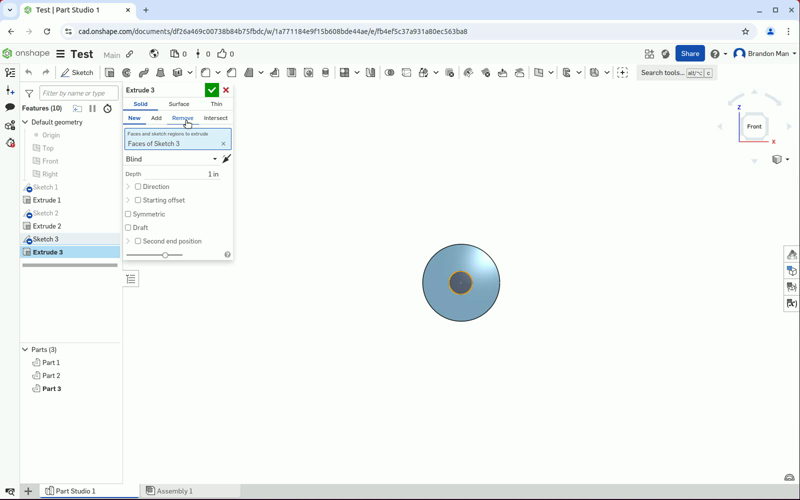
click(186, 120)
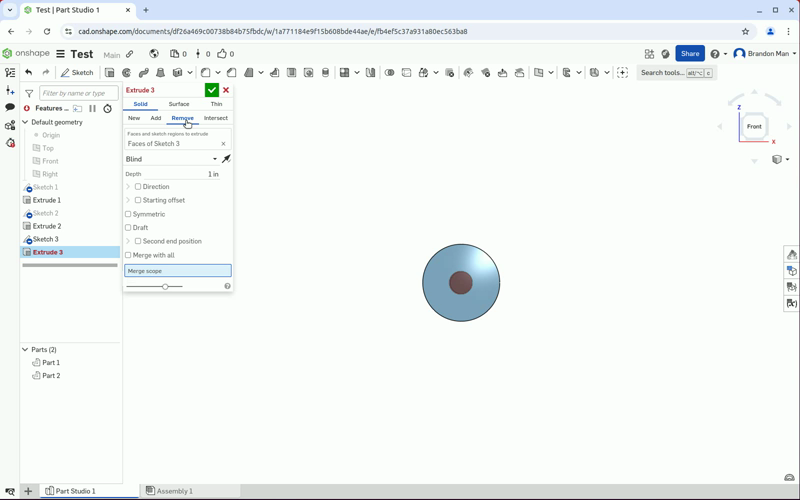
key(tab, 4)
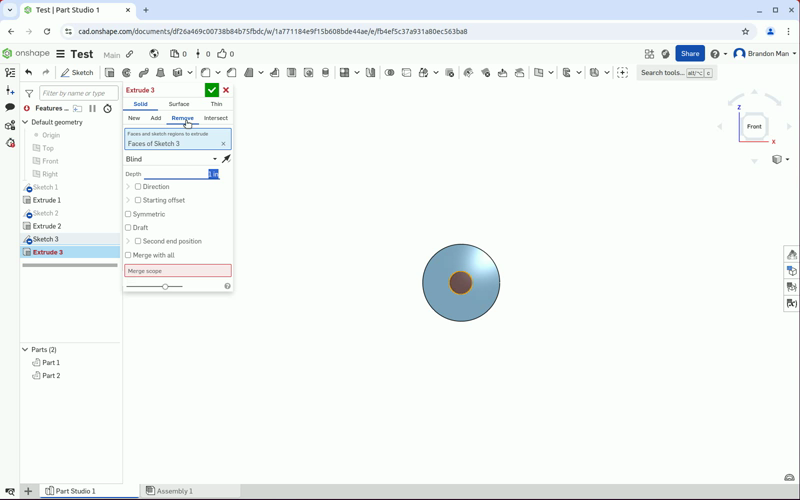
text(15.405)
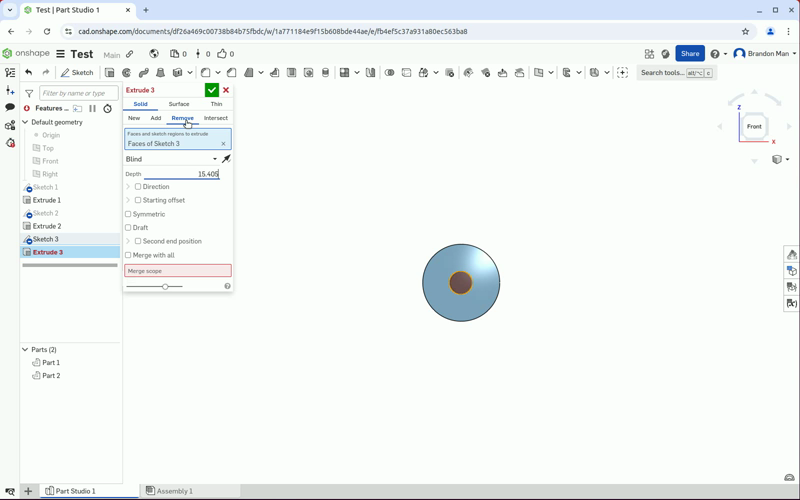
key(tab, 6)
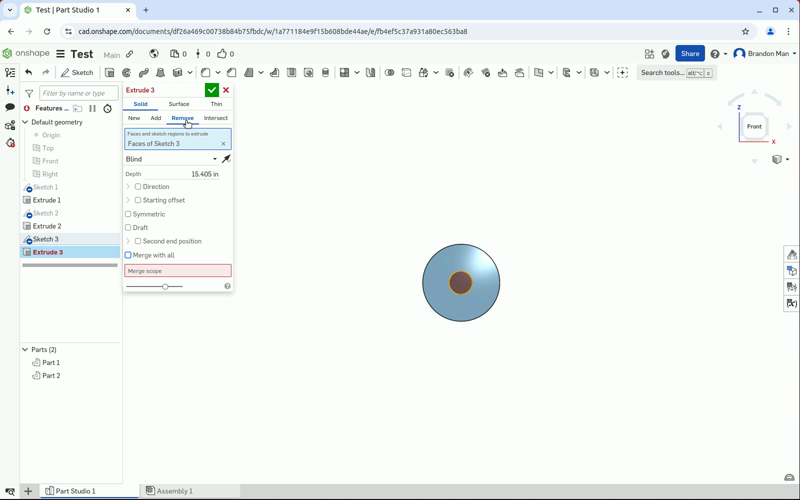
key(space)
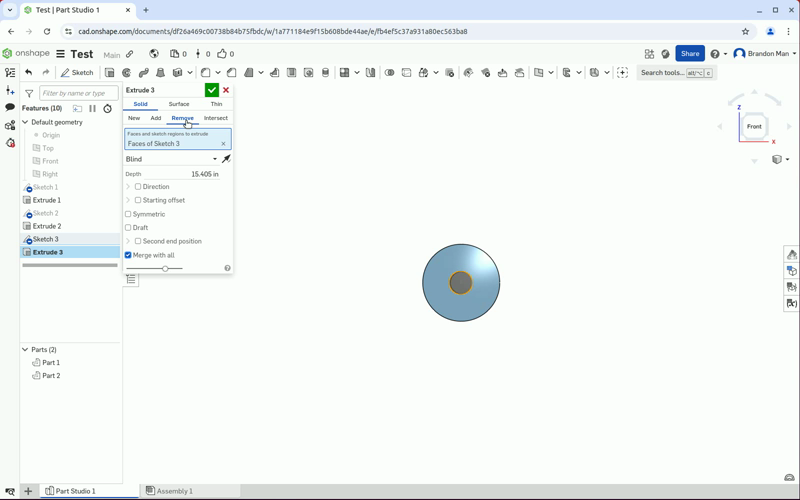
key(enter)
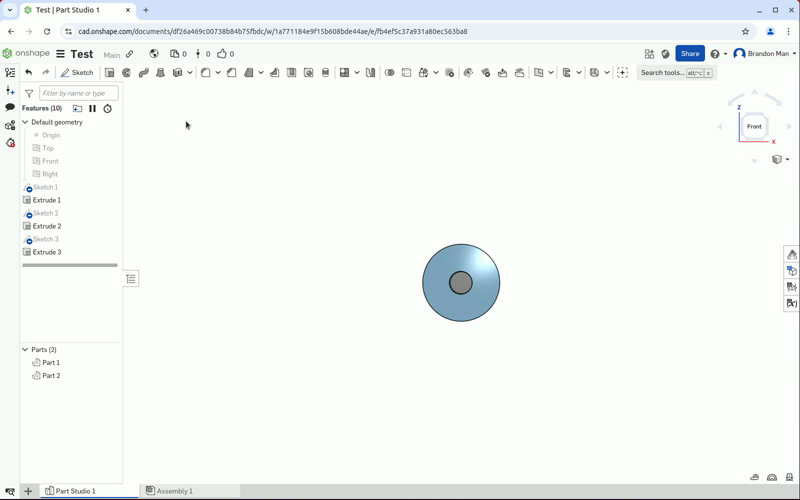
key(shift+h)
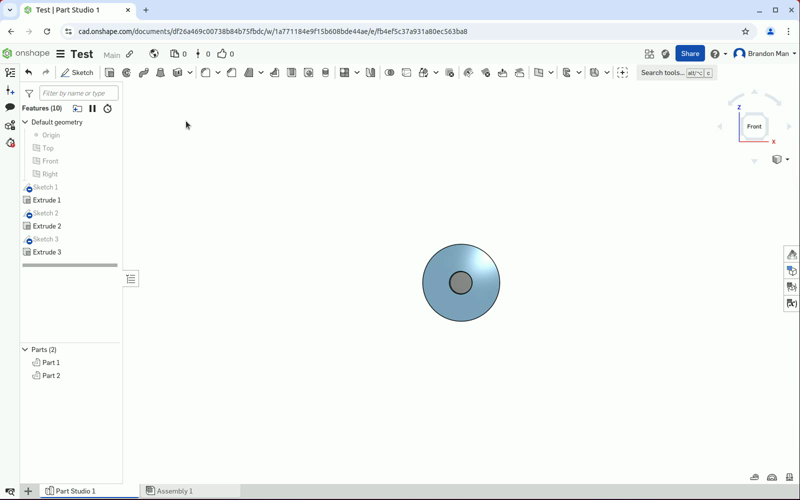
key(shift+h)
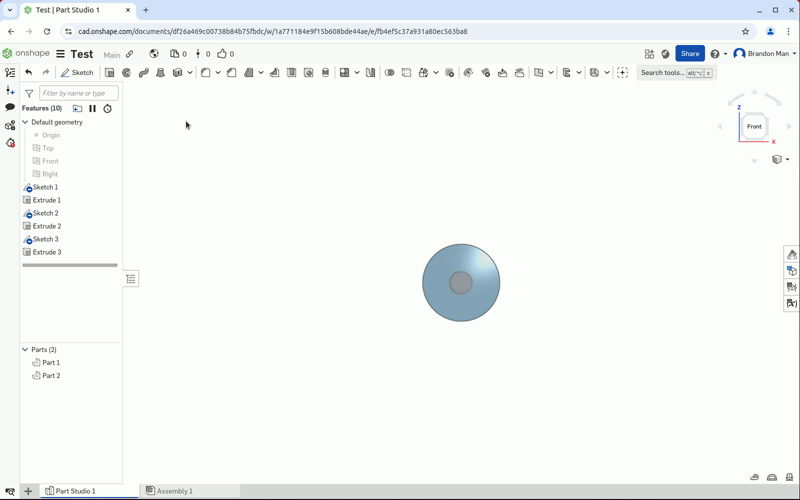
key(shift+7)
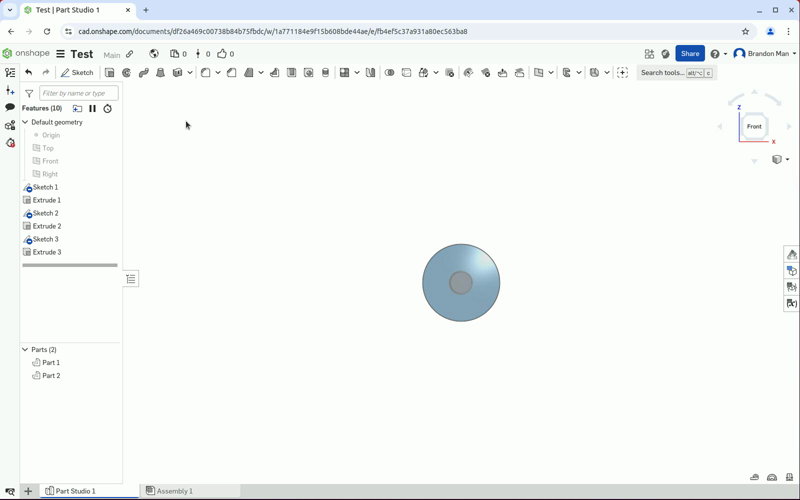
key(left, 2)
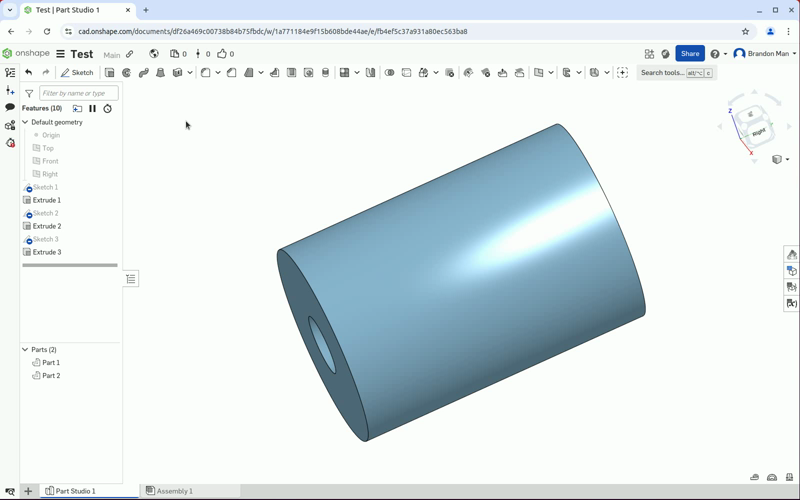
key(down, 2)
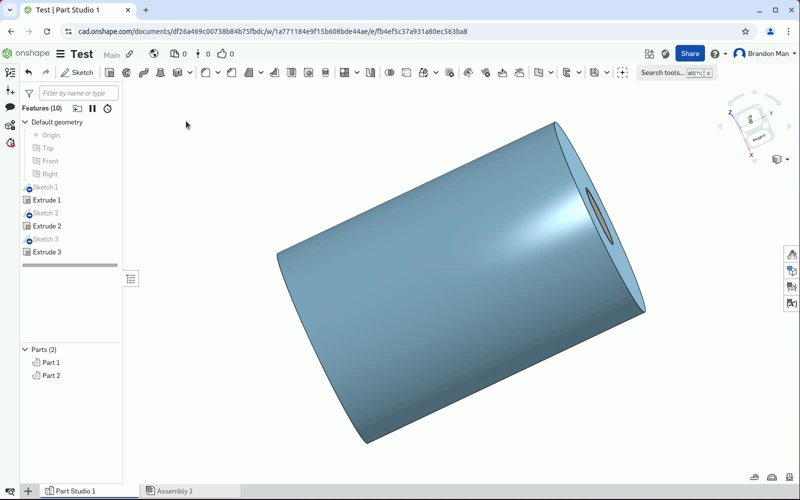
key(up, 2)
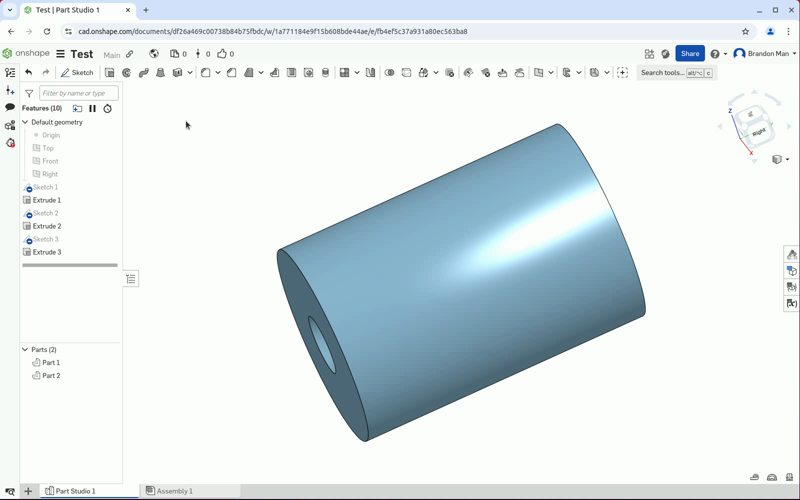
key(right, 2)
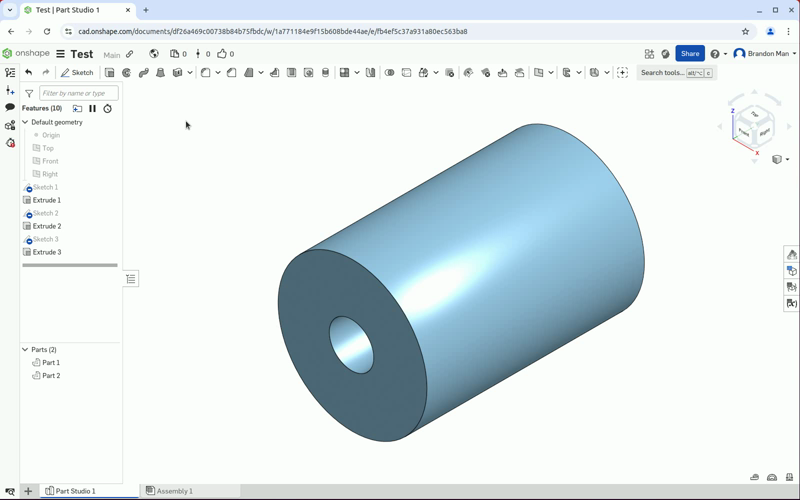
mouse_move(73, 189)
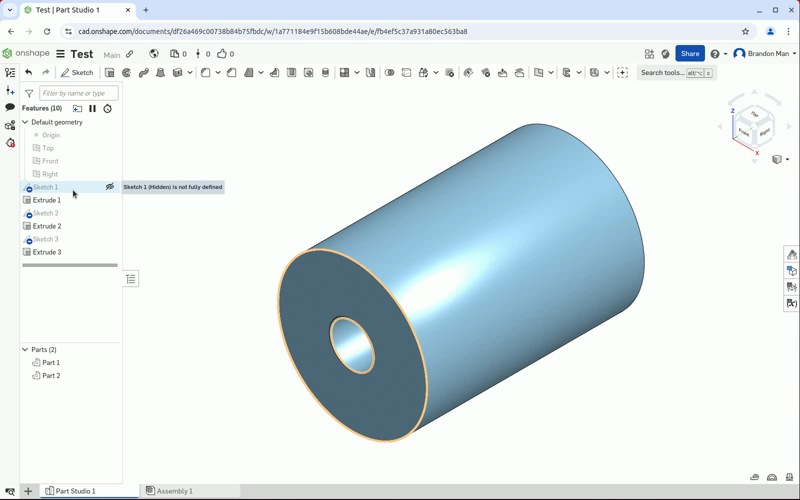
click(73, 189)